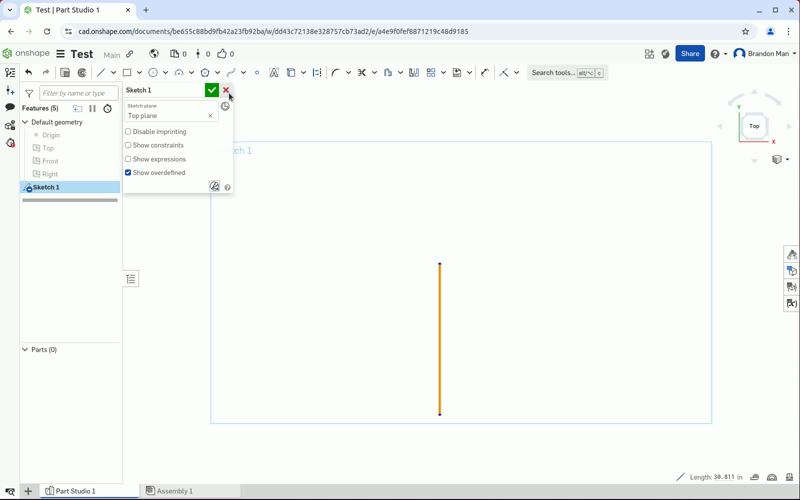
key(shift+h)
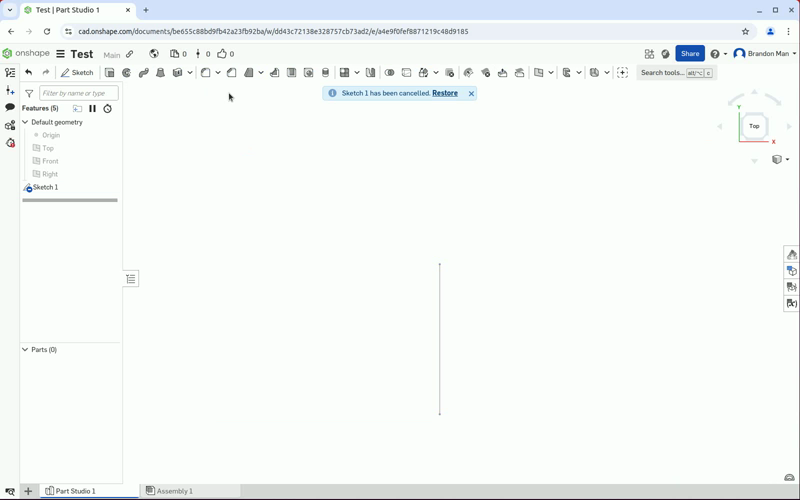
key(shift+s)
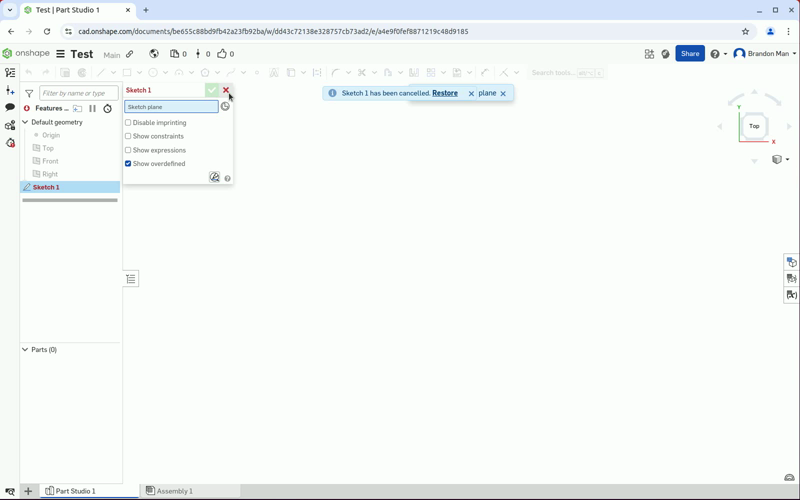
mouse_move(73, 150)
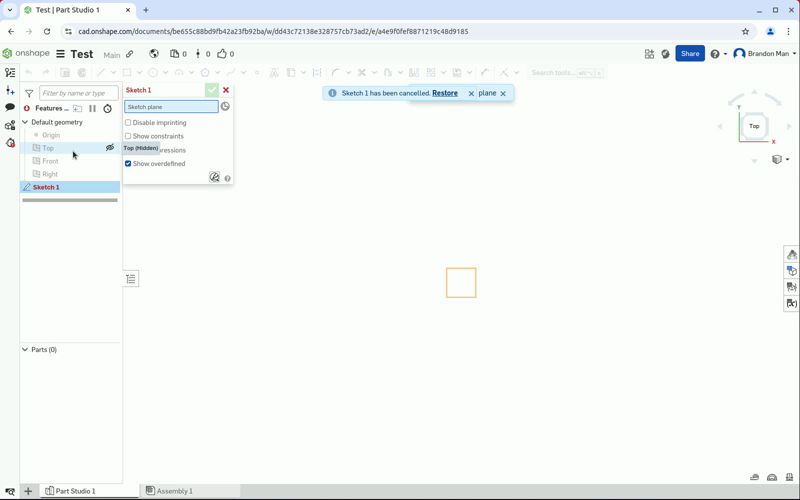
click(73, 150)
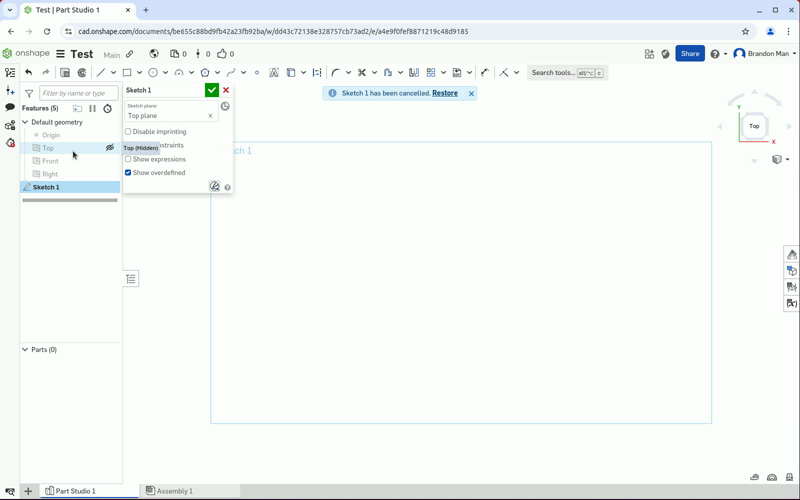
mouse_move(73, 352)
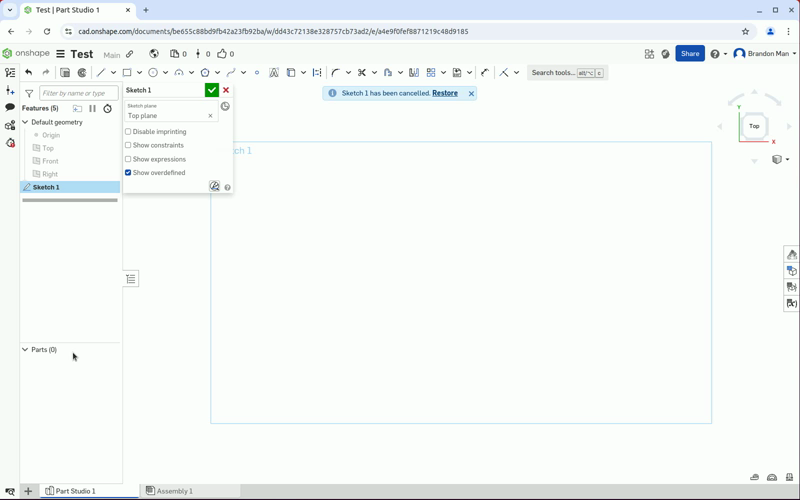
key(y)
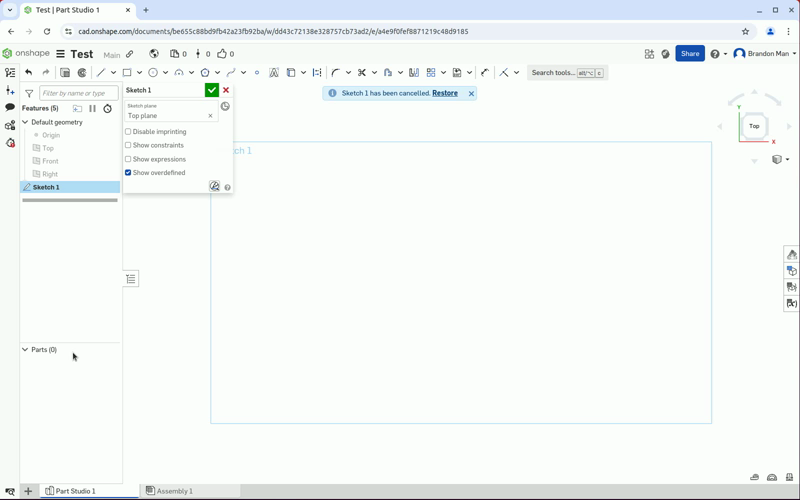
key(l)
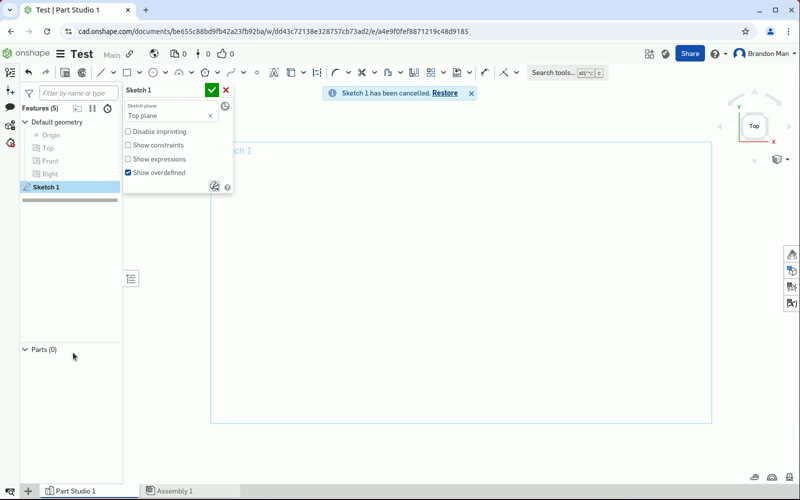
key_down(shift)
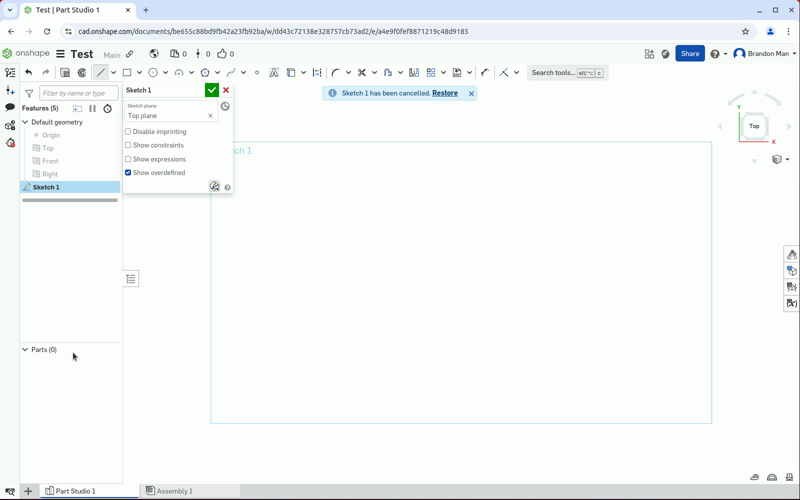
mouse_move(460, 282)
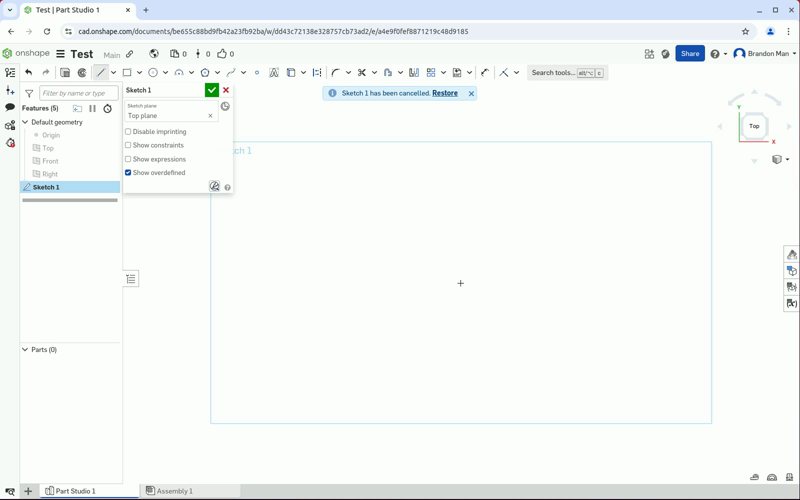
click(460, 282)
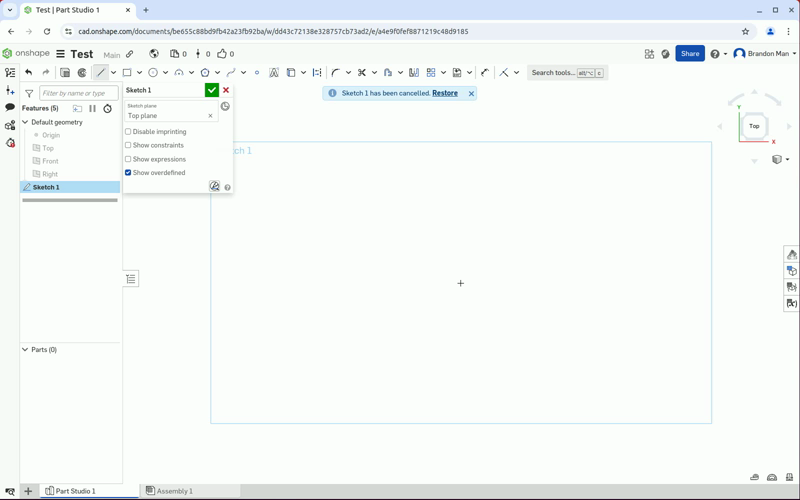
key_up(shift)
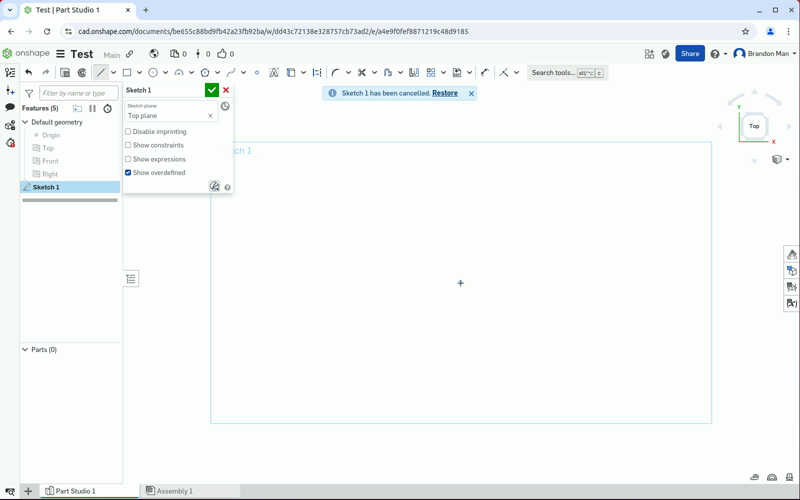
key_down(shift)
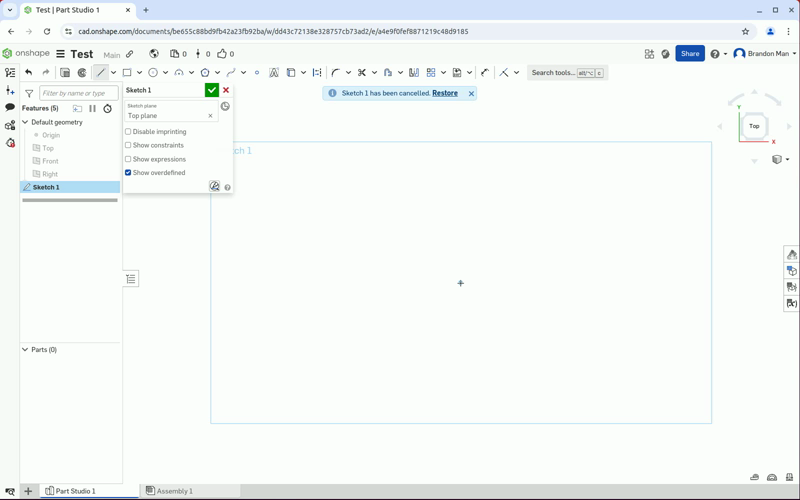
mouse_move(535, 282)
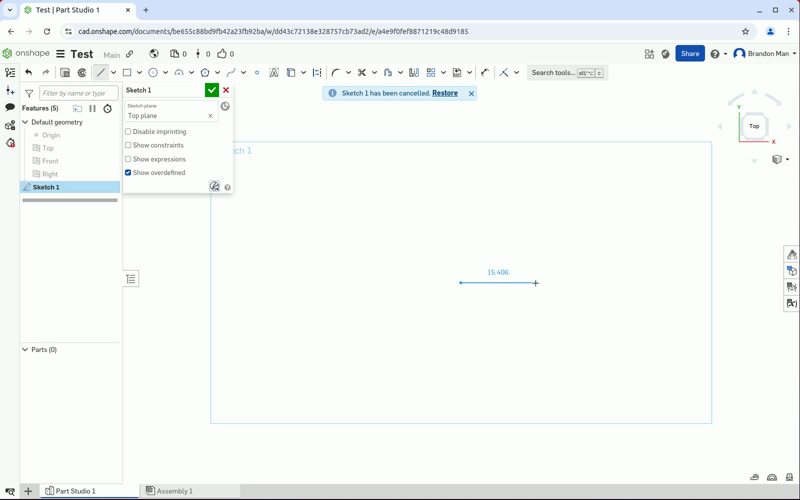
click(535, 282)
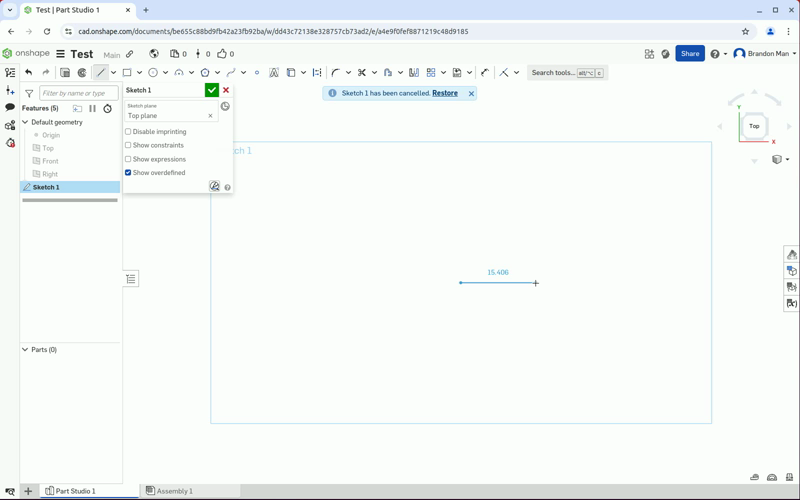
key_up(shift)
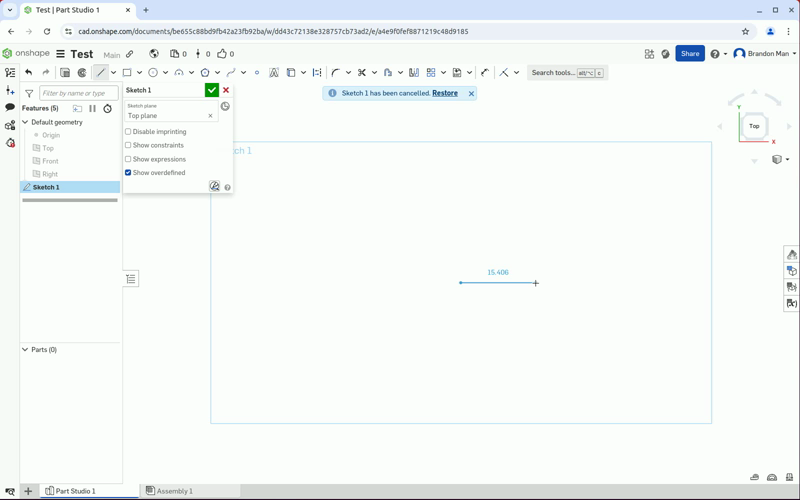
key_down(shift)
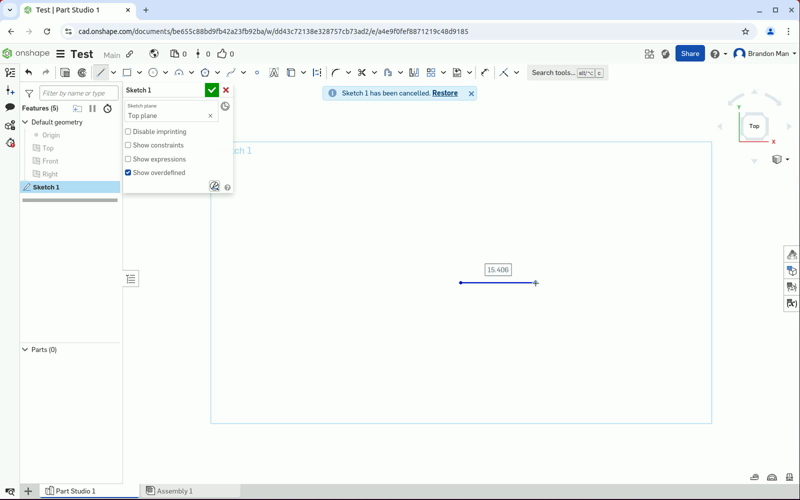
mouse_move(535, 170)
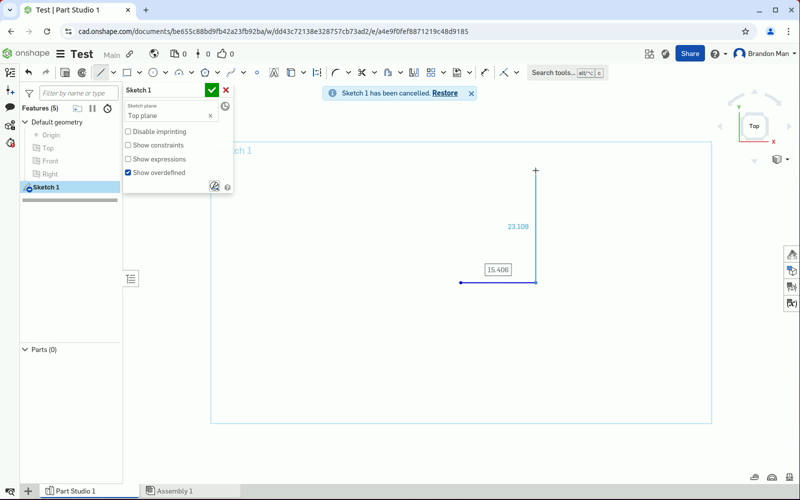
click(535, 170)
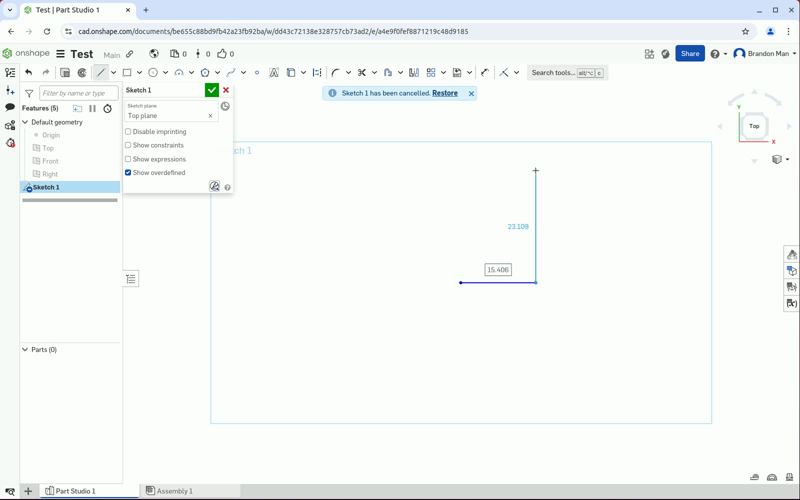
key_up(shift)
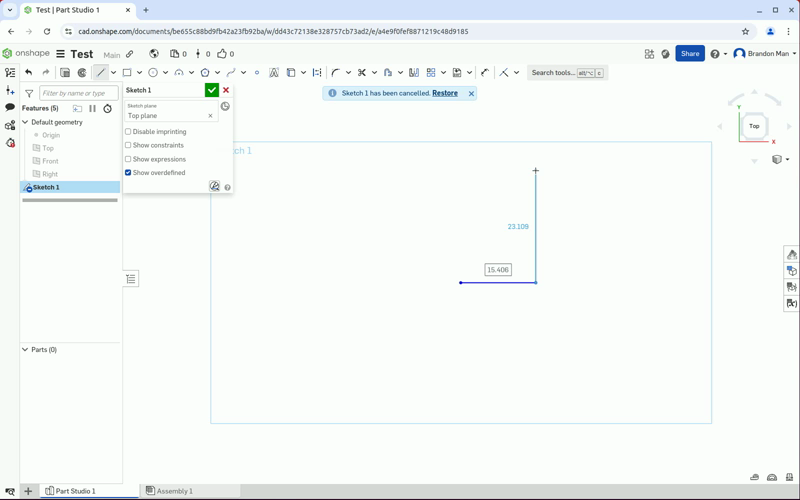
key_down(shift)
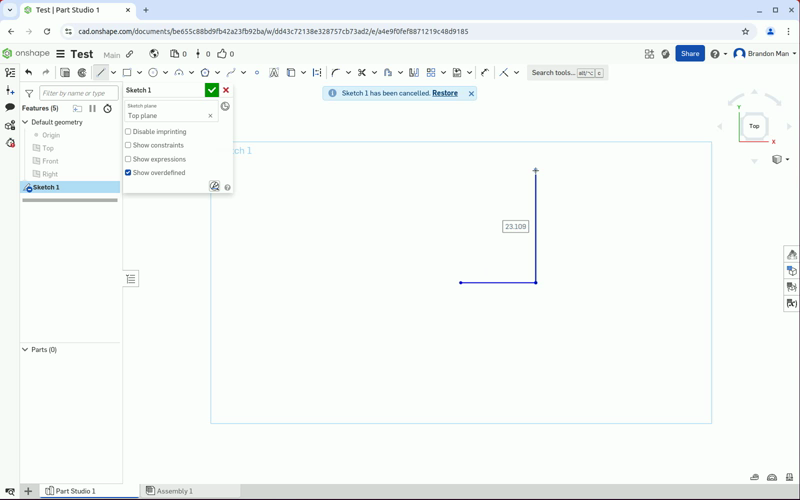
mouse_move(460, 170)
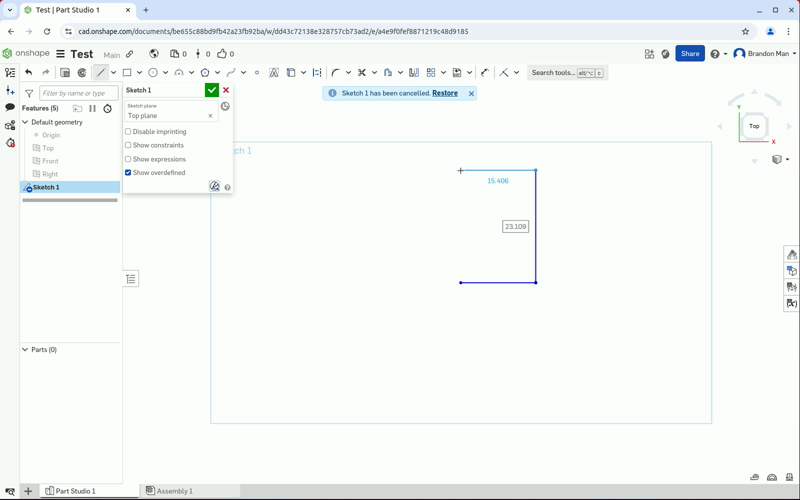
click(460, 170)
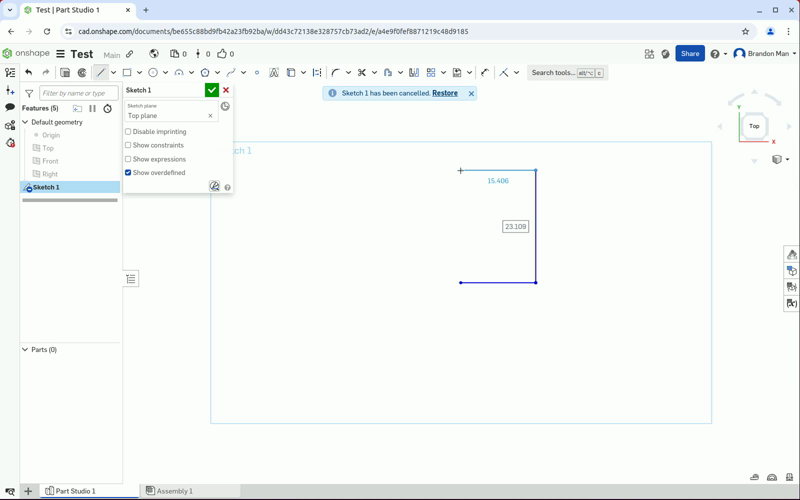
key_up(shift)
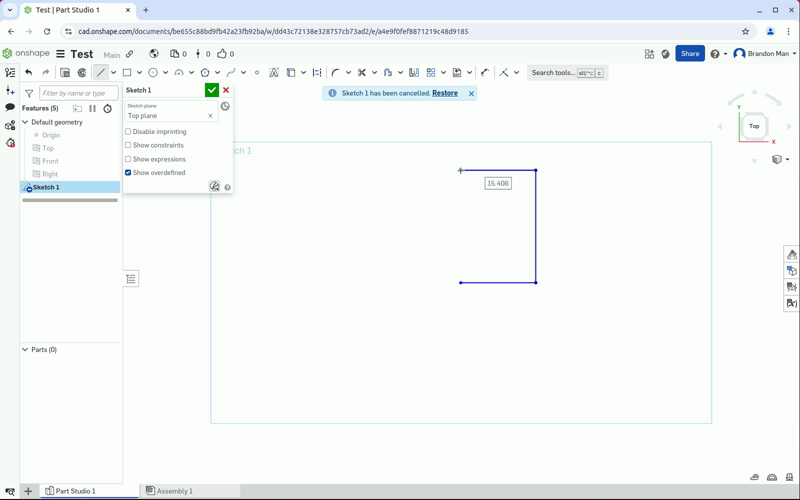
key_down(shift)
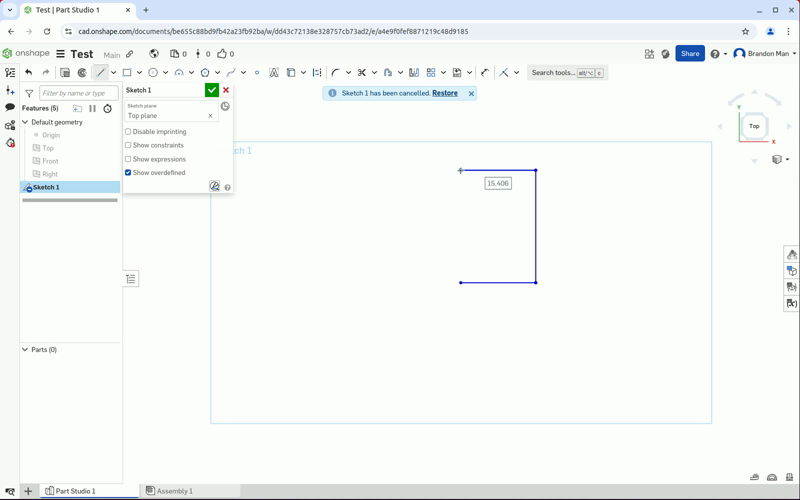
mouse_move(460, 282)
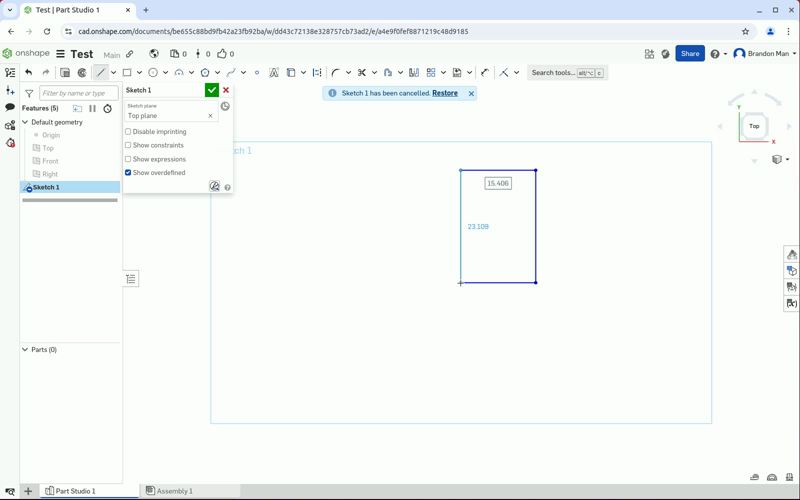
key_up(shift)
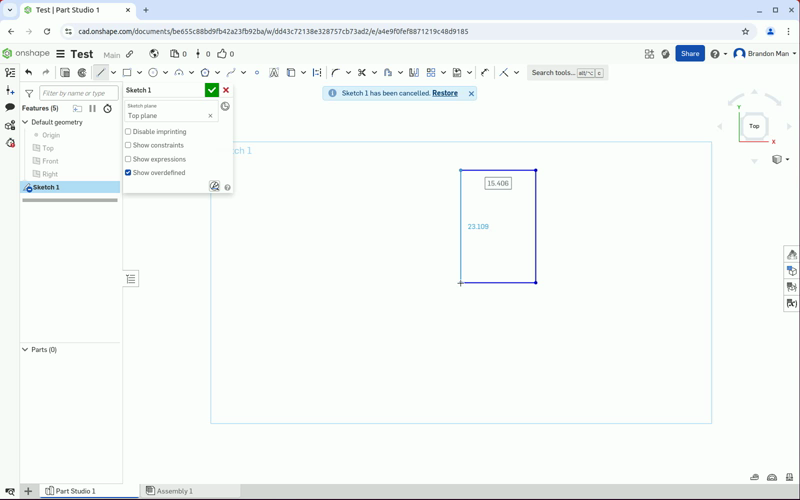
click(460, 282)
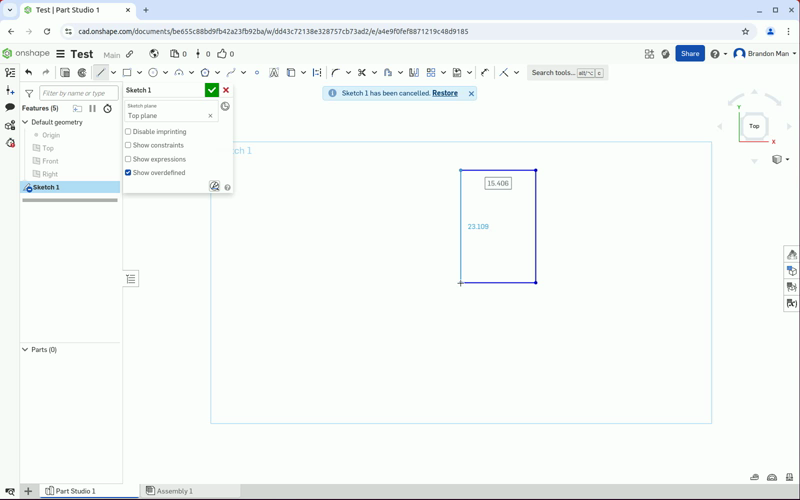
key(esc)
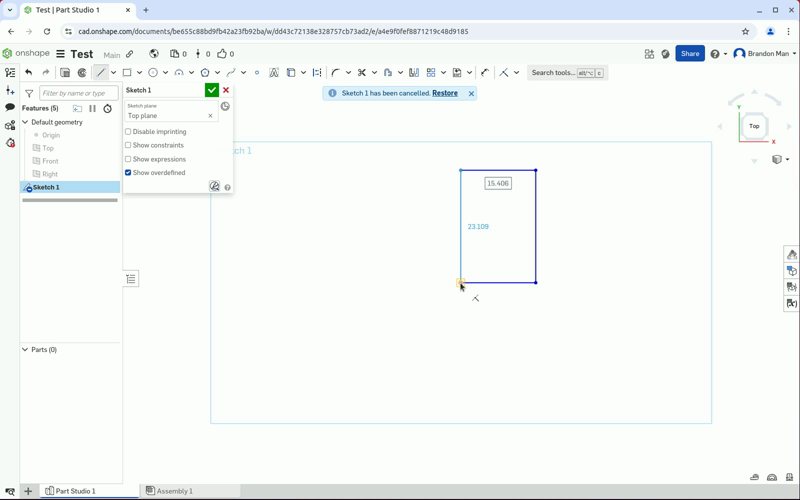
mouse_move(491, 275)
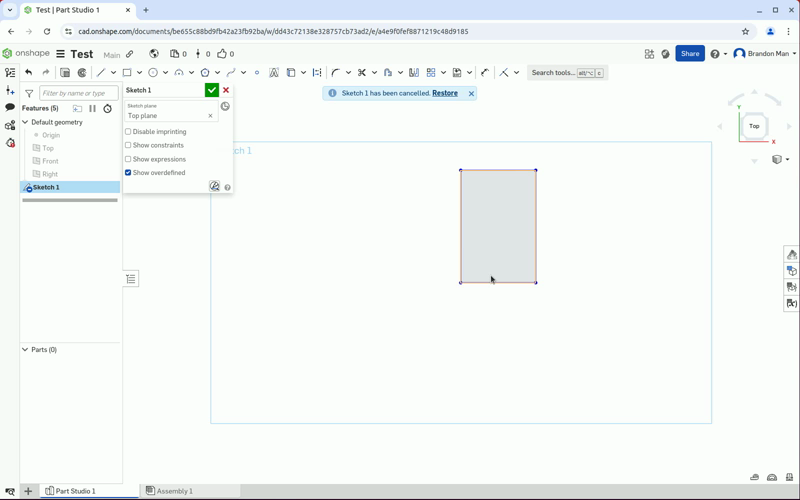
click(491, 275)
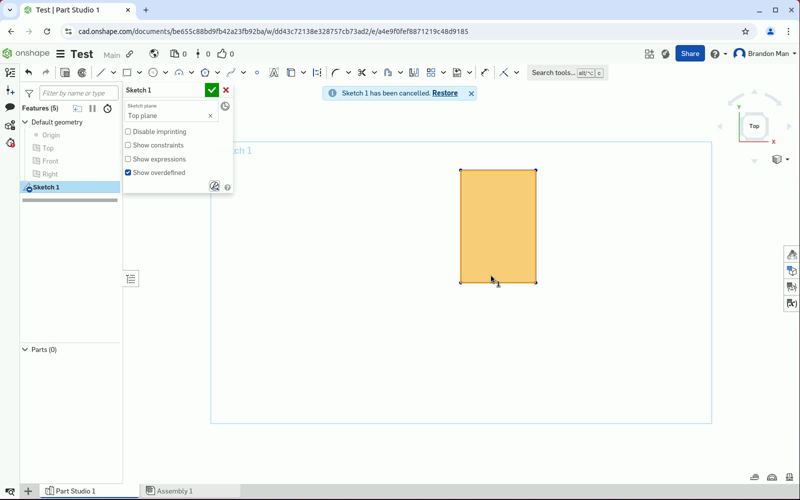
mouse_move(73, 352)
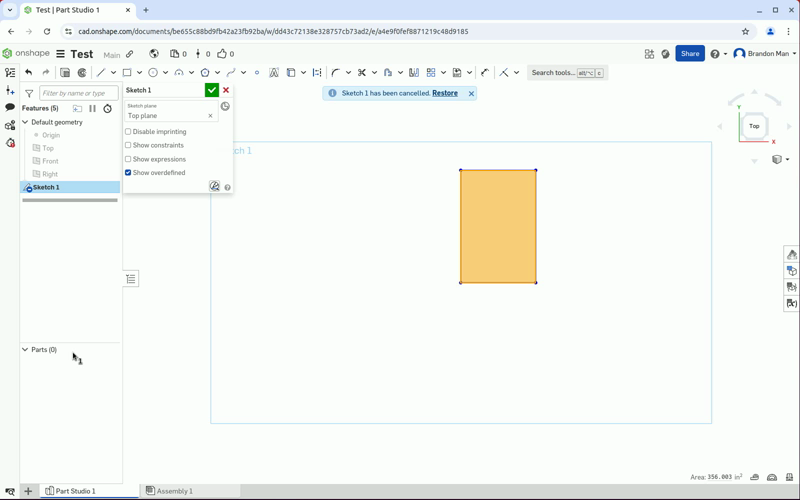
key(shift+y)
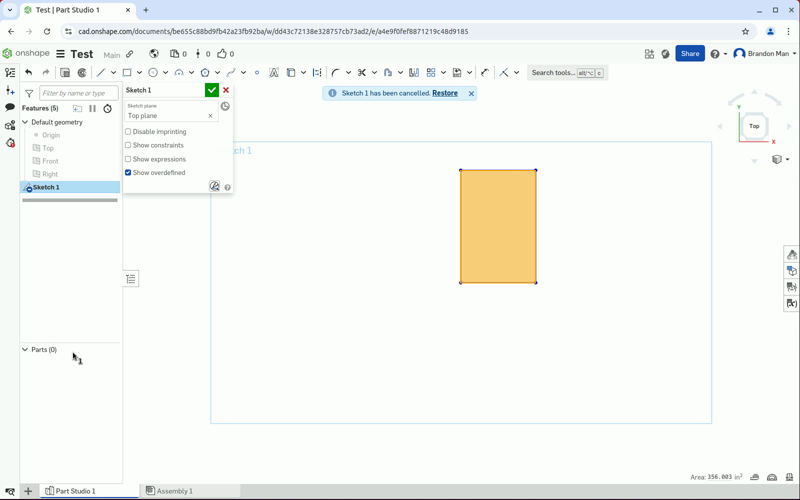
key(shift+e)
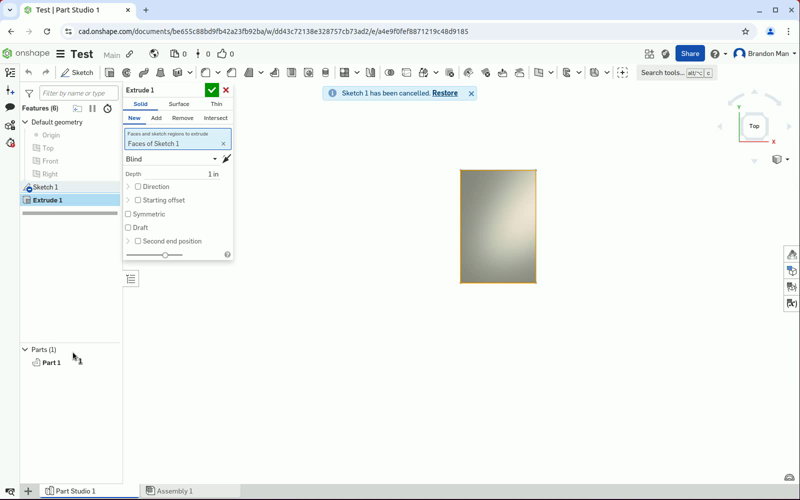
mouse_move(143, 106)
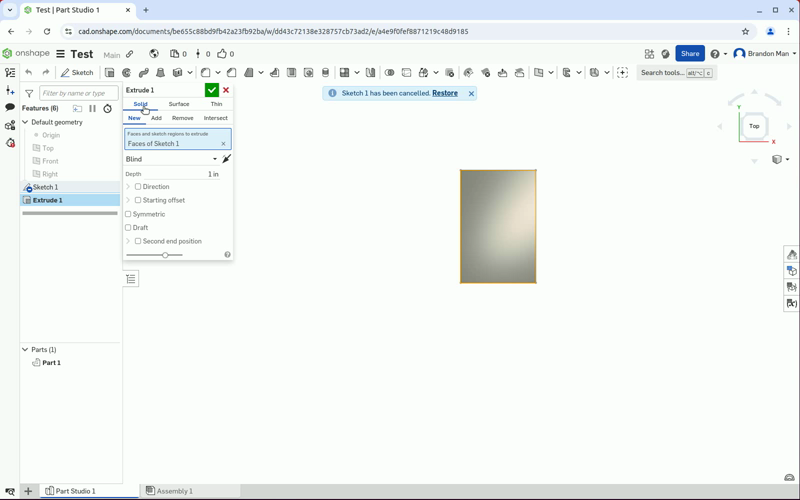
click(143, 106)
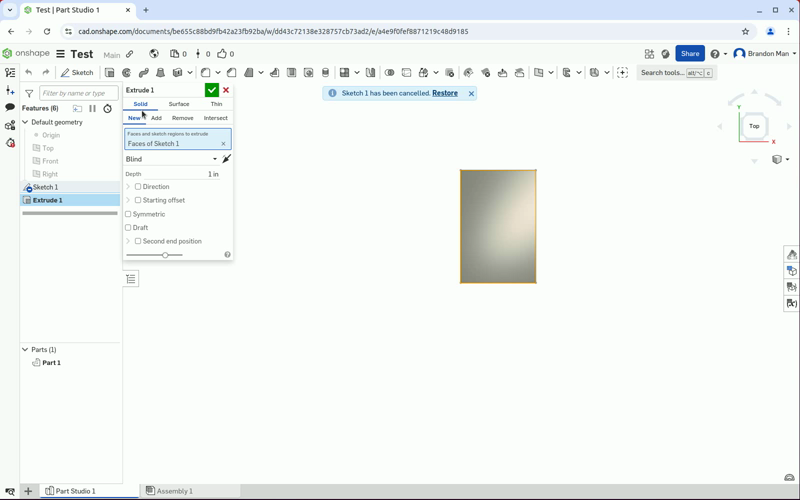
mouse_move(137, 120)
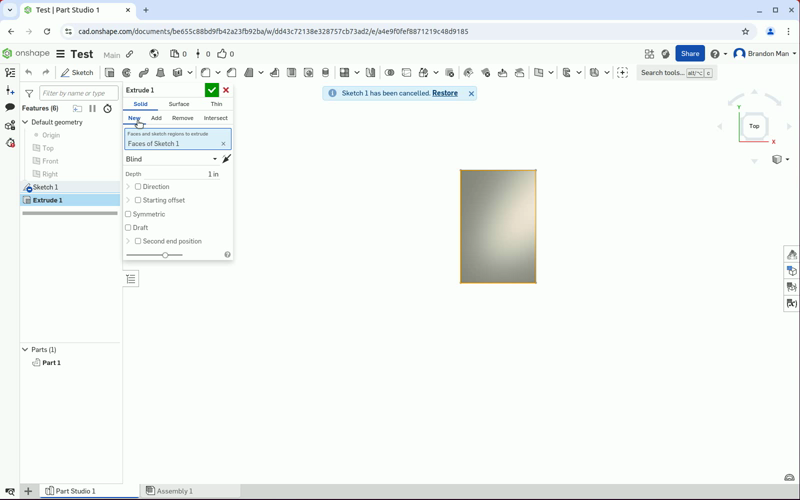
click(137, 120)
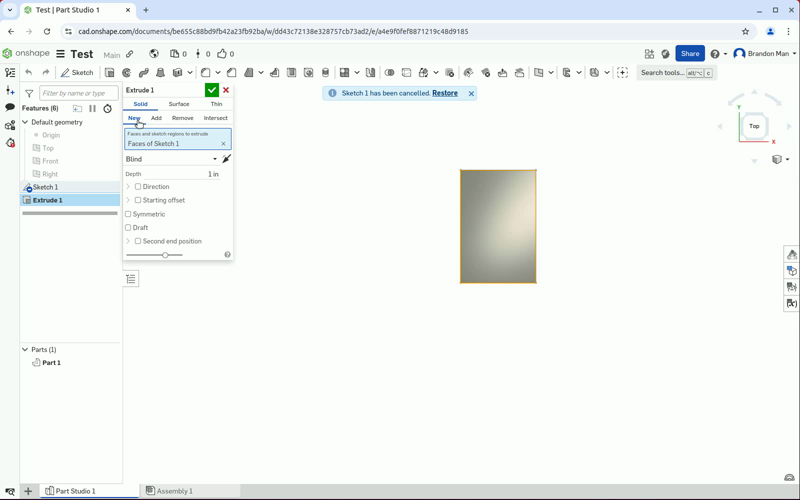
key(tab, 4)
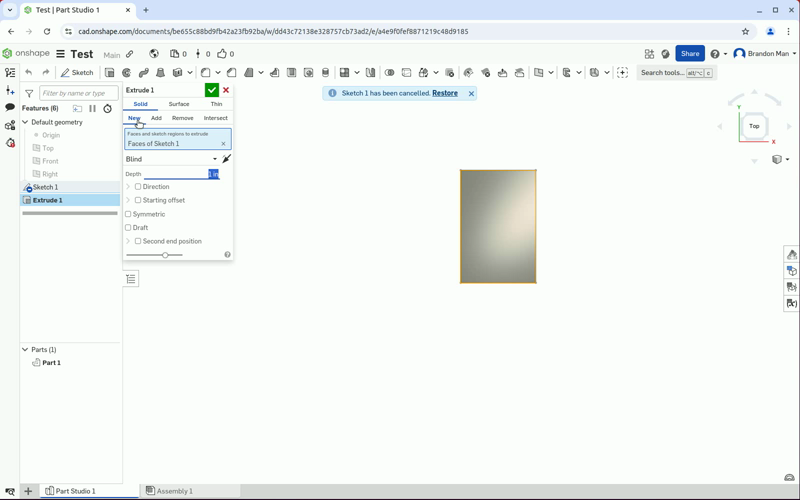
text(9.147)
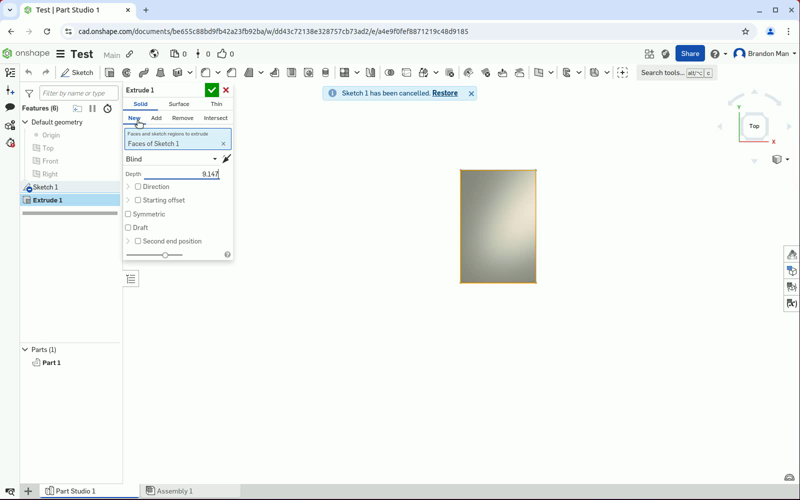
key(enter)
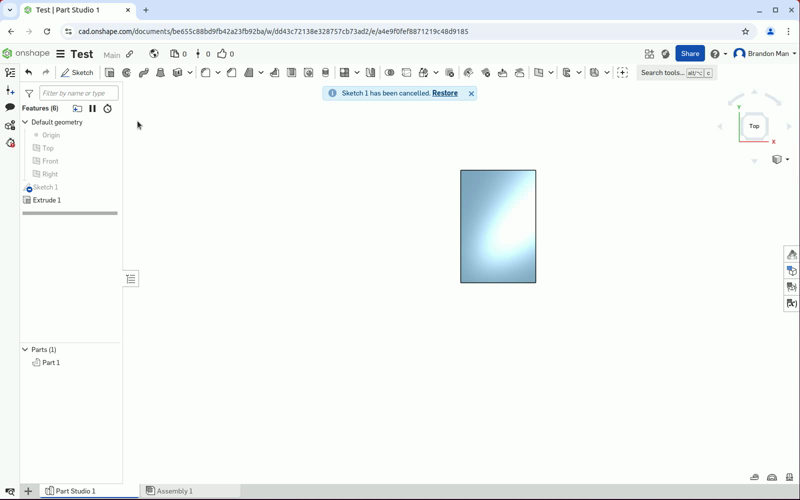
key(shift+h)
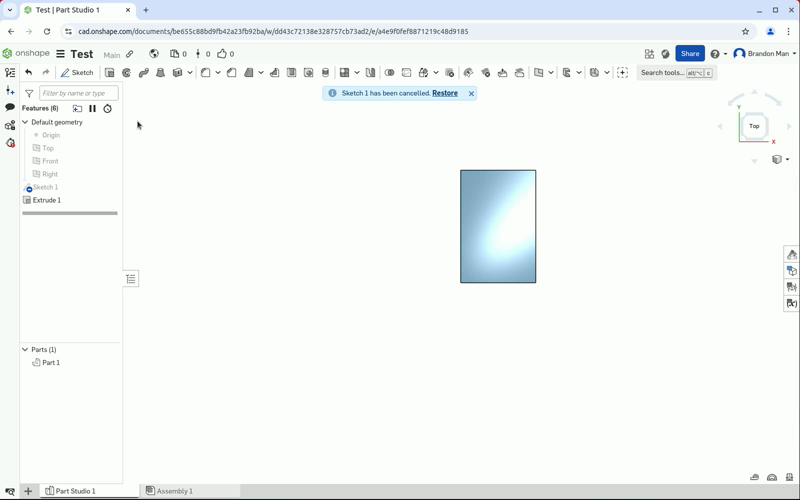
key(shift+h)
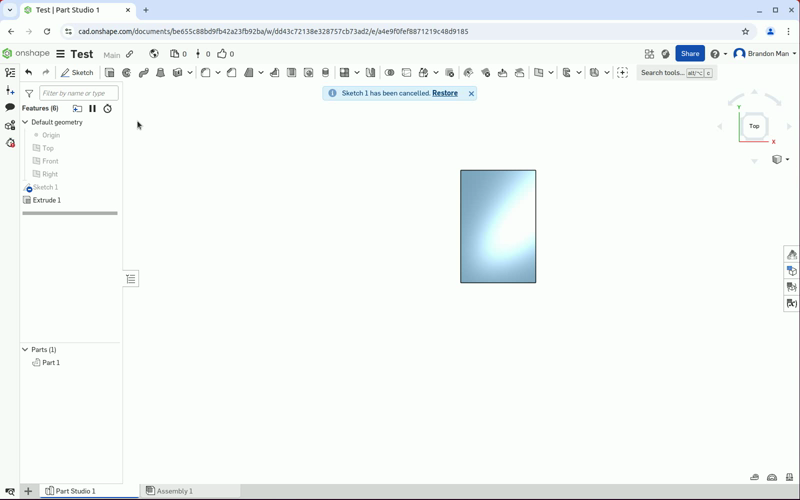
mouse_move(73, 189)
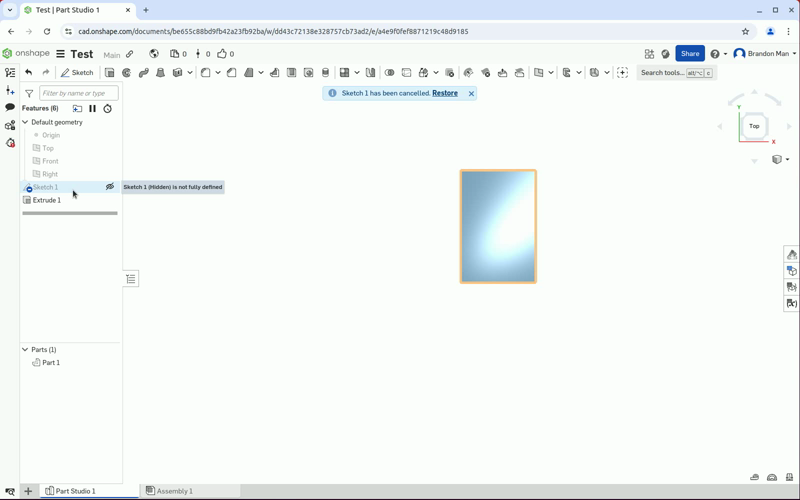
click(73, 189)
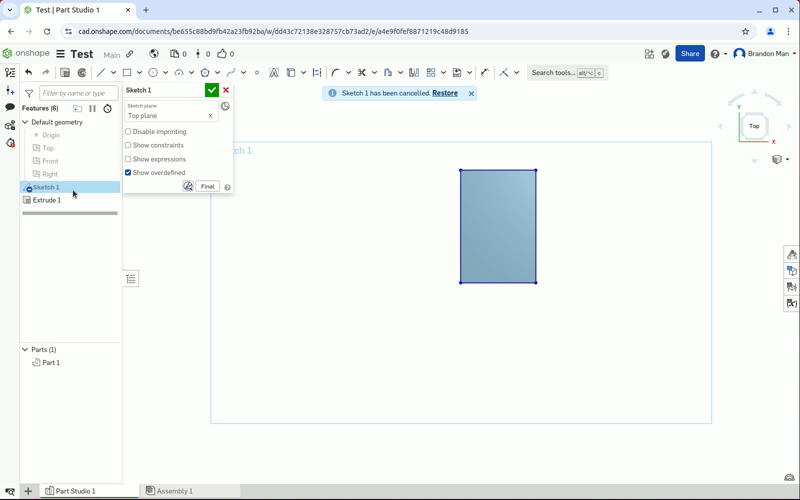
mouse_move(229, 92)
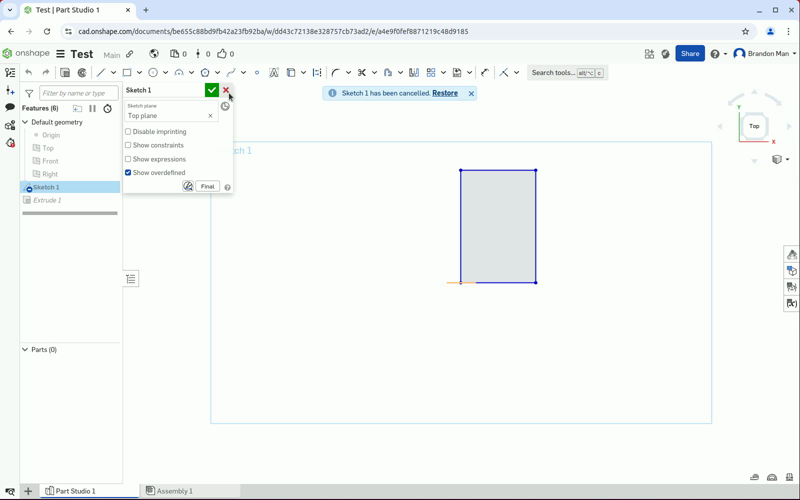
click(229, 92)
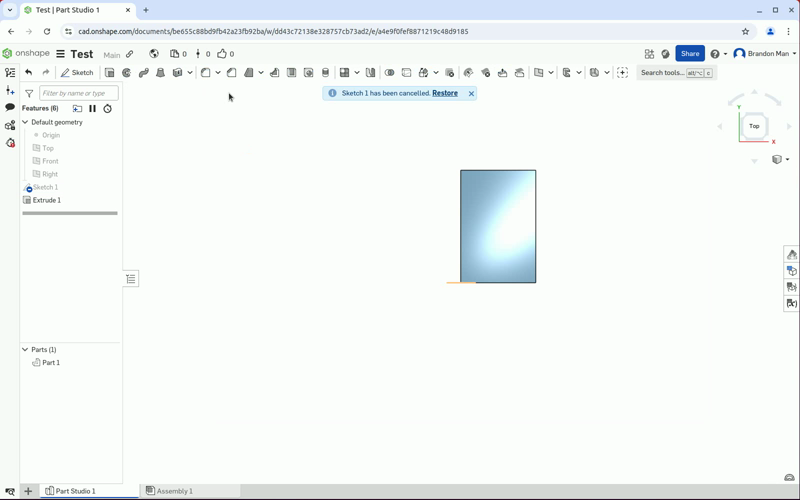
mouse_move(541, 75)
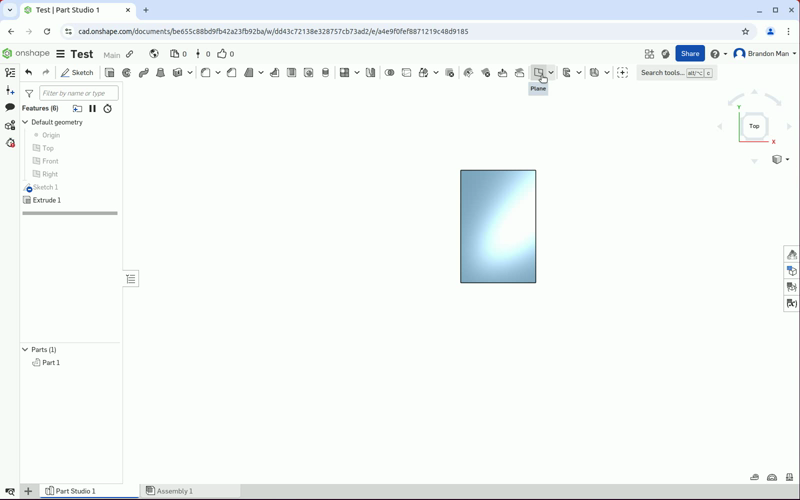
click(541, 75)
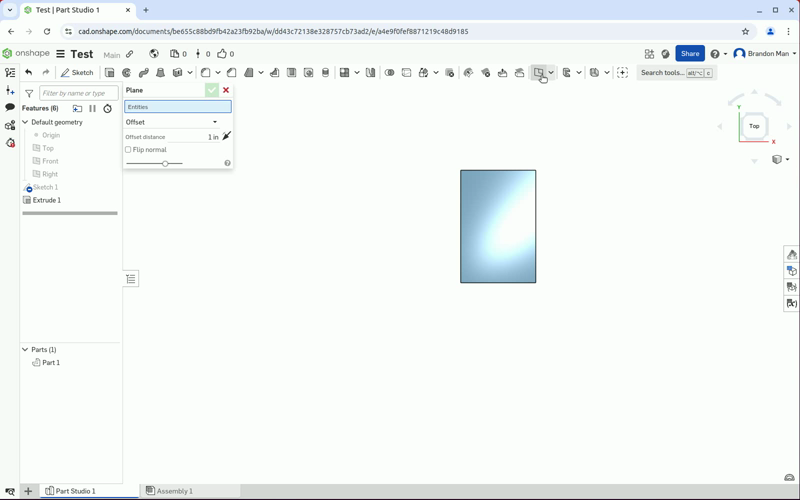
mouse_move(73, 150)
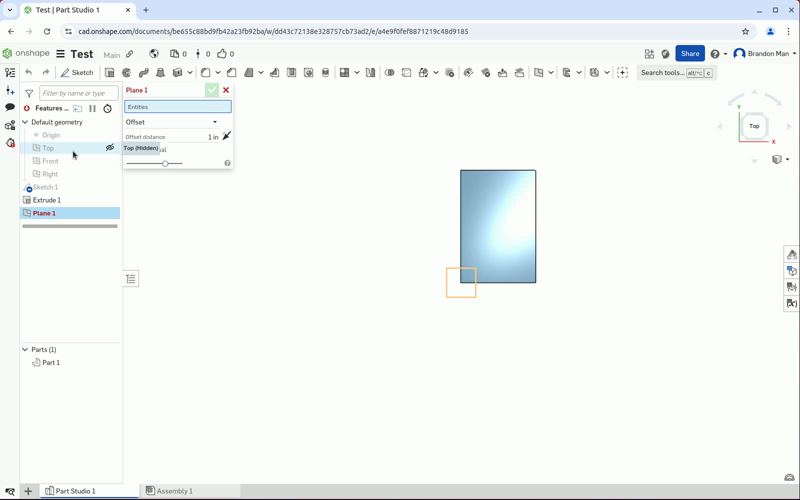
click(73, 150)
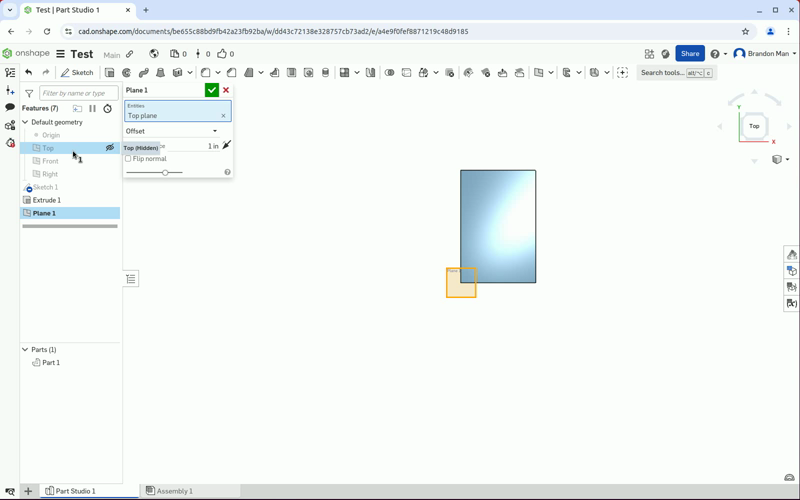
key(tab, 2)
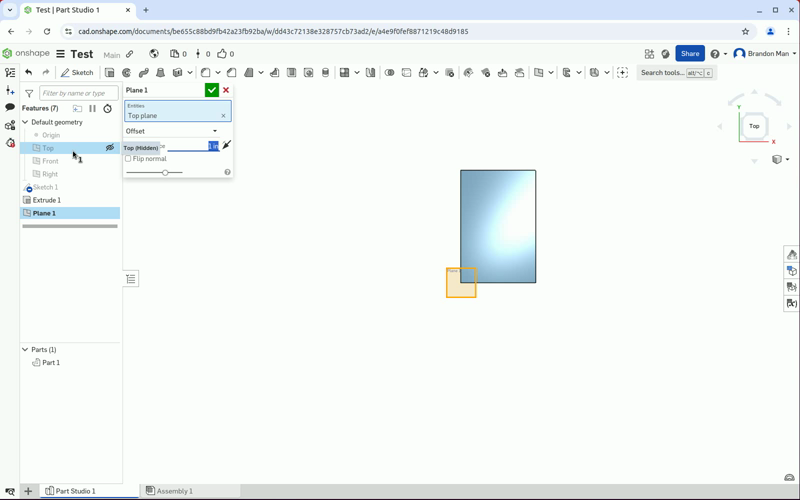
text(9.151)
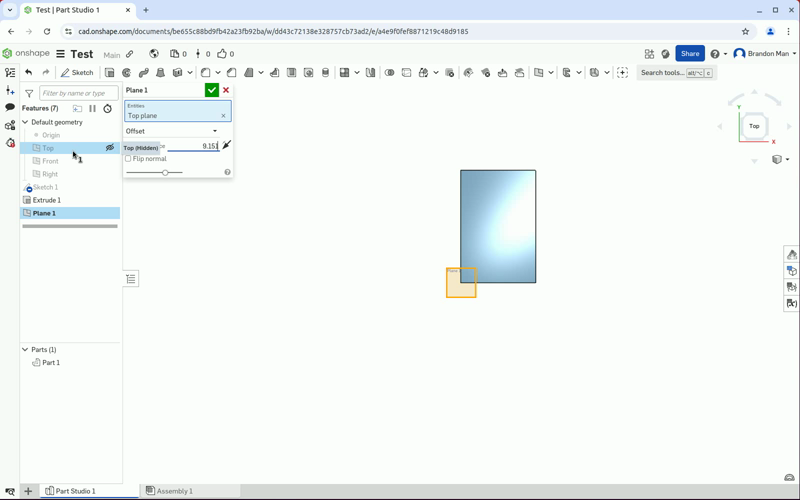
key(enter, 2)
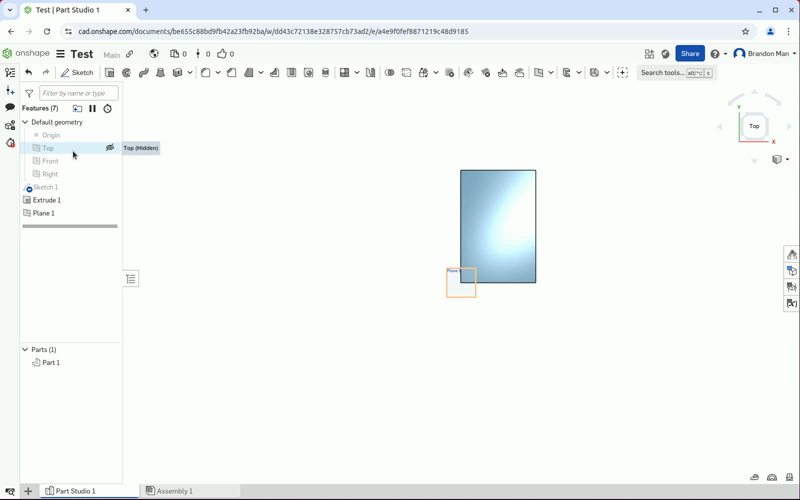
key(shift+s)
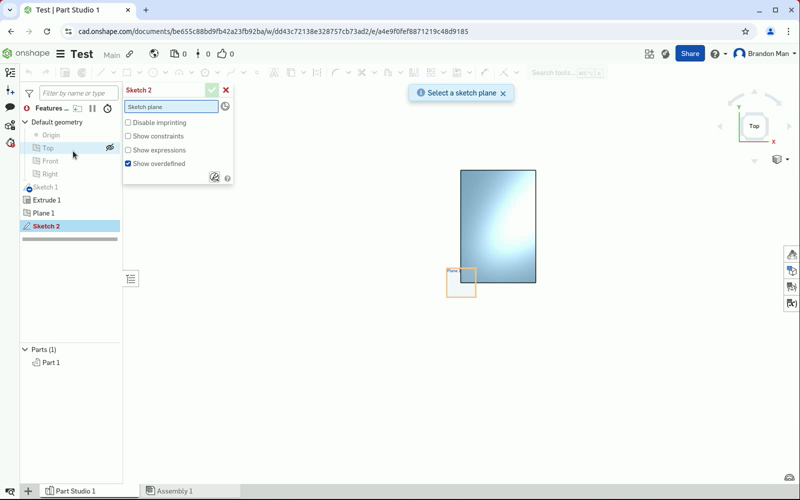
mouse_move(73, 215)
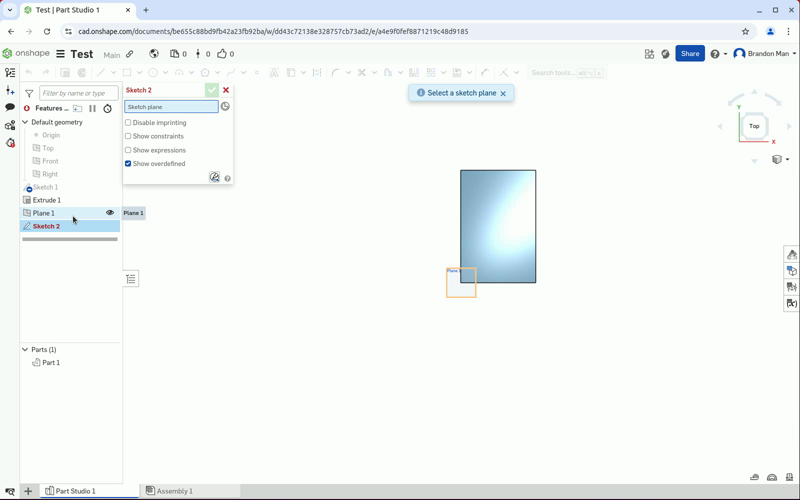
click(73, 215)
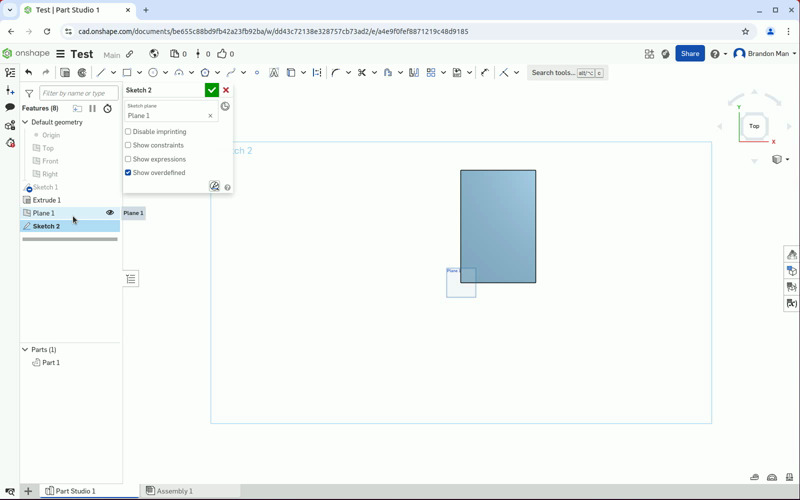
mouse_move(73, 352)
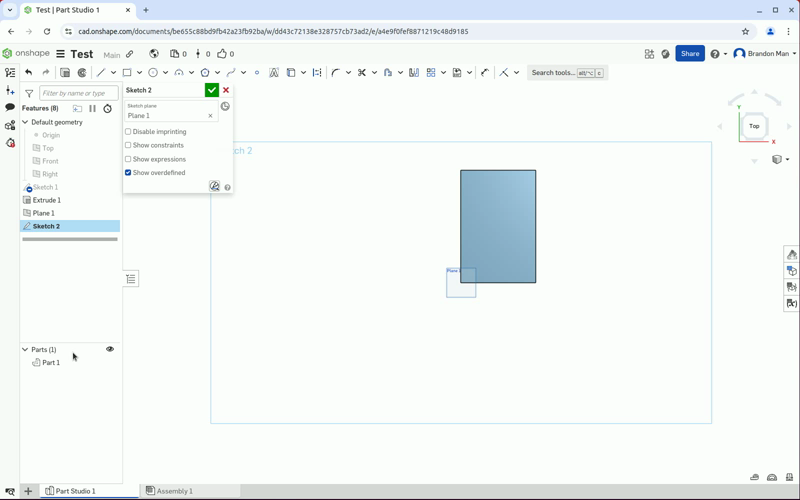
key(y)
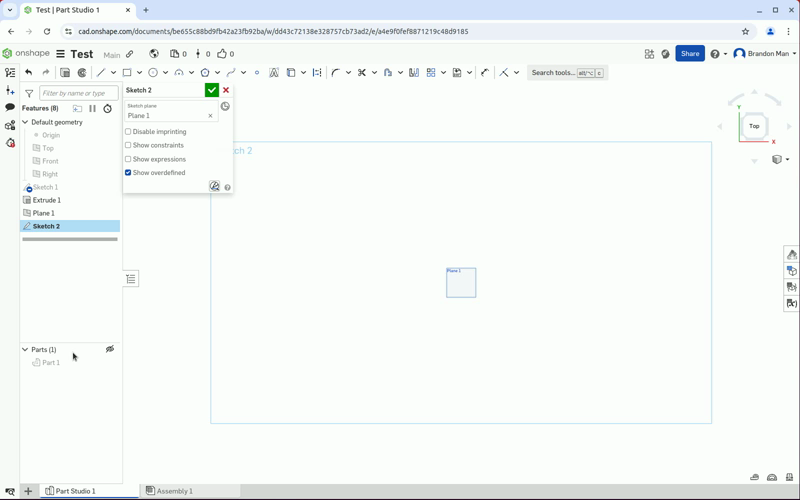
key(l)
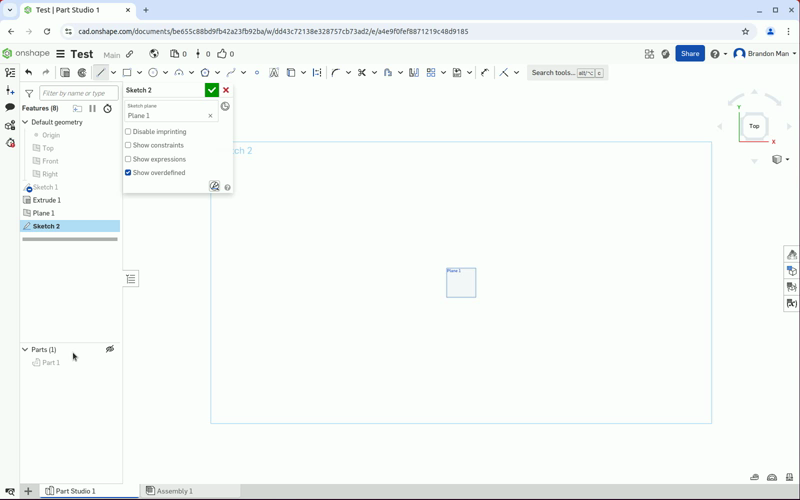
key_down(shift)
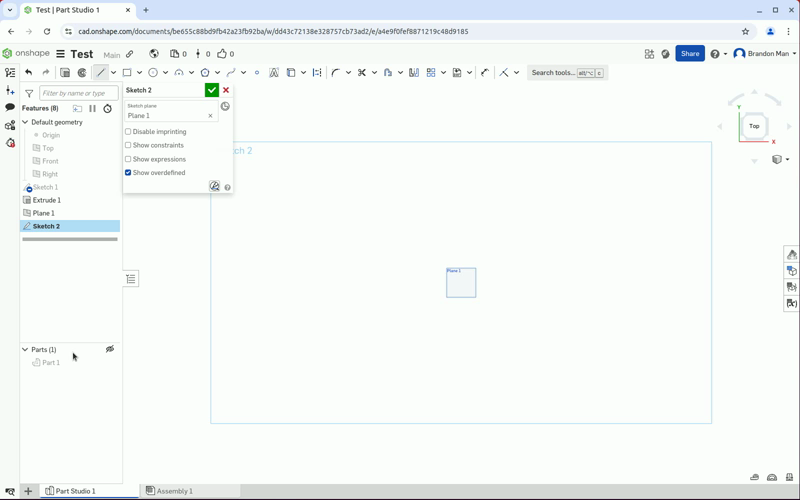
mouse_move(460, 282)
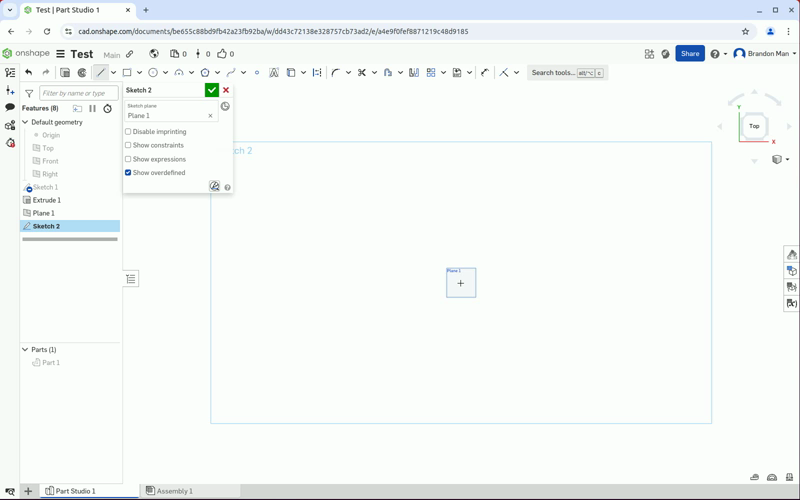
click(460, 282)
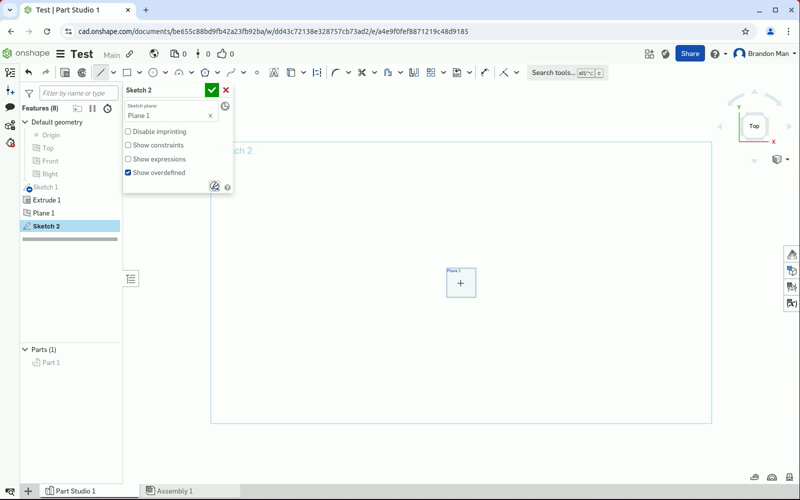
key_up(shift)
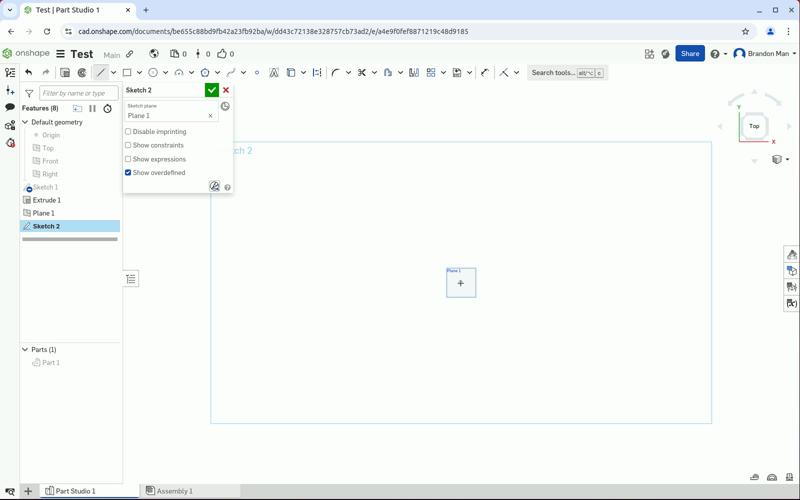
key_down(shift)
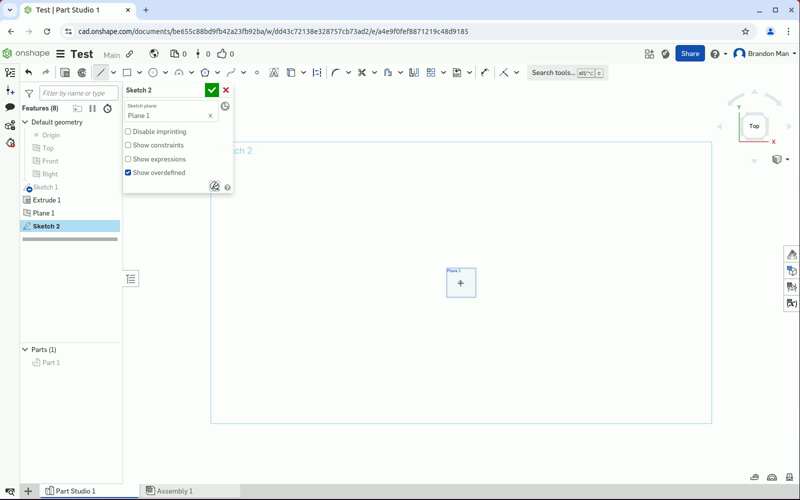
mouse_move(490, 282)
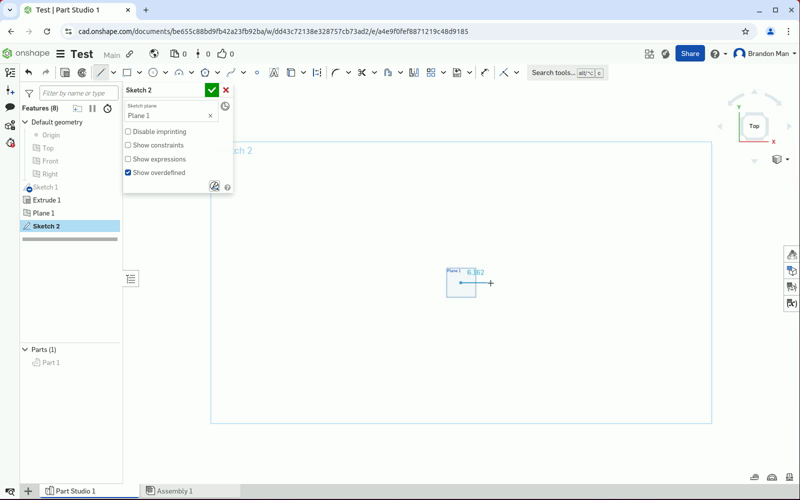
mouse_move(483, 282)
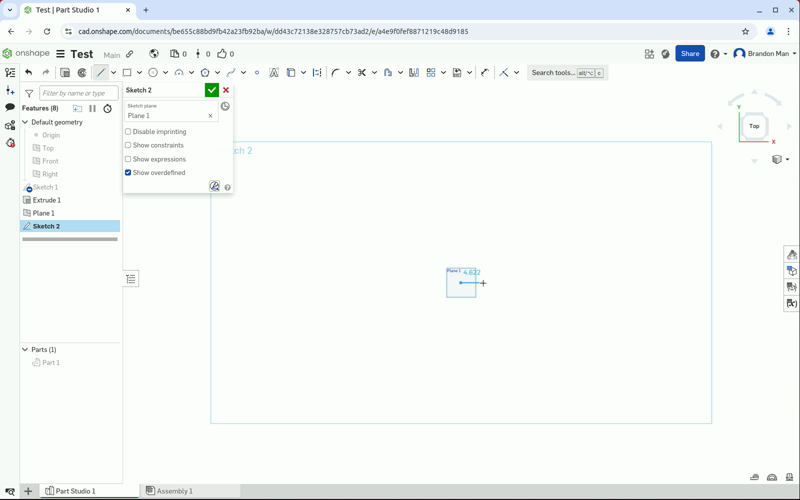
click(483, 282)
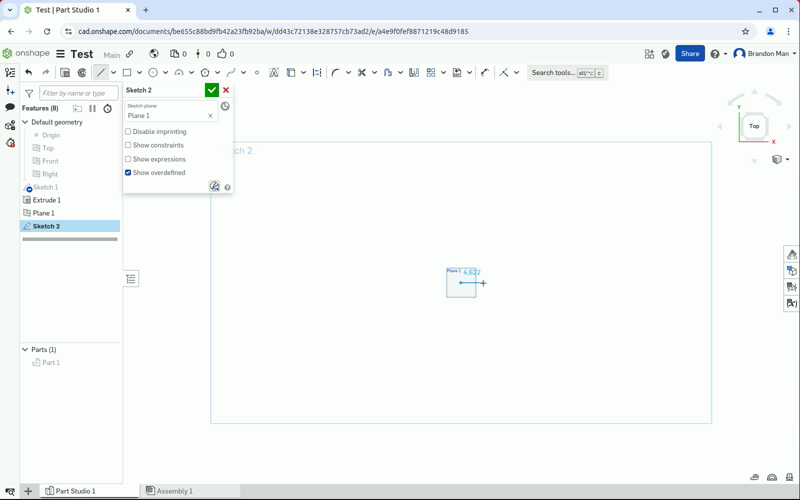
key_up(shift)
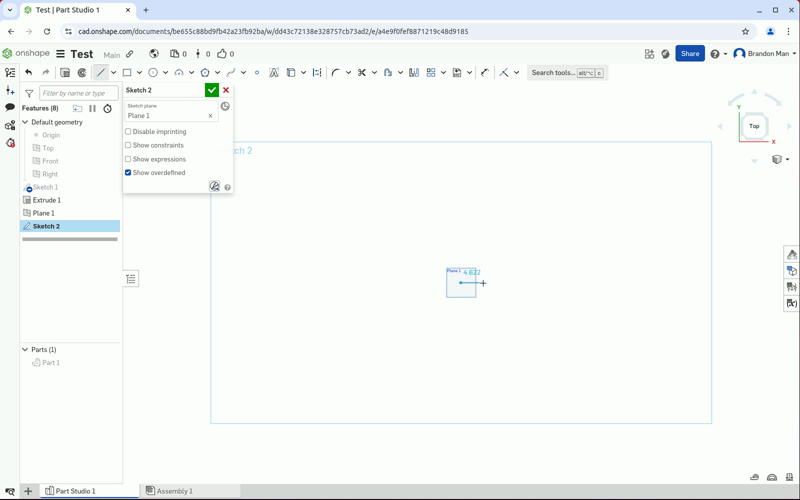
key_down(shift)
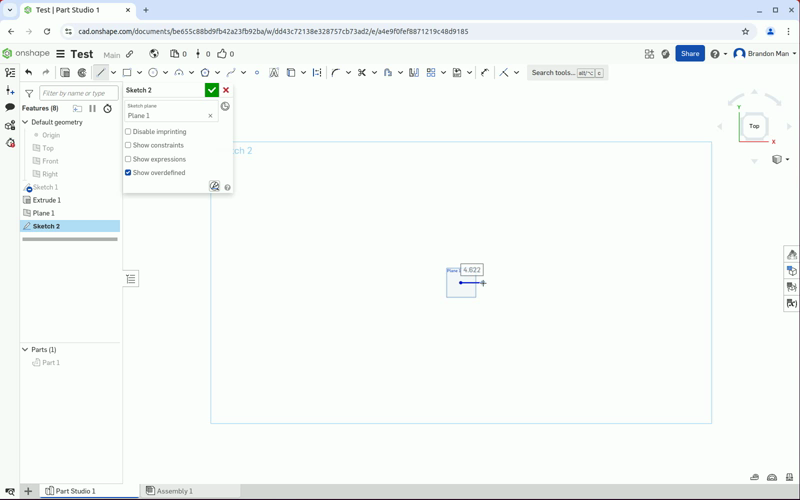
mouse_move(483, 170)
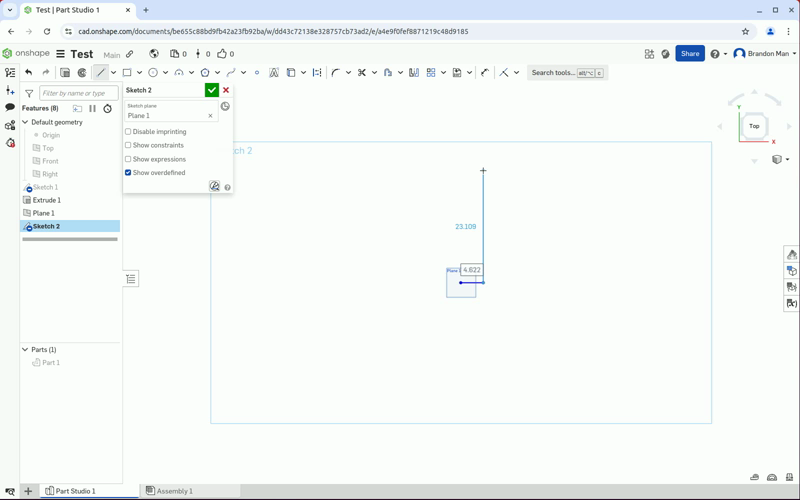
click(483, 170)
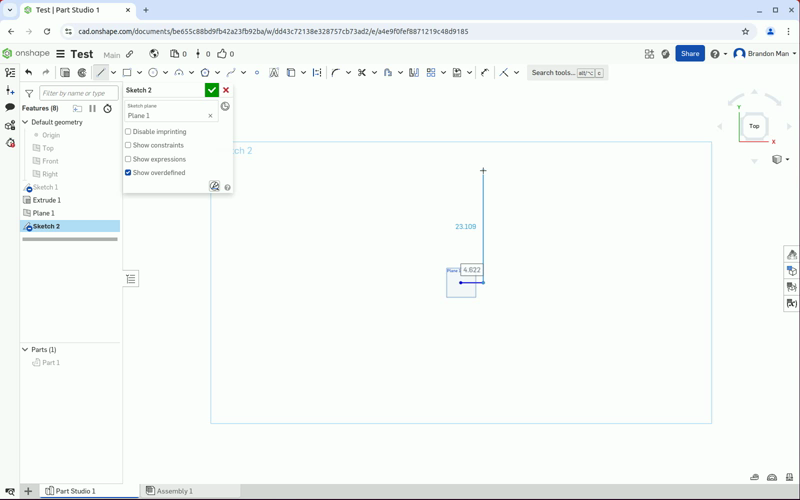
key_up(shift)
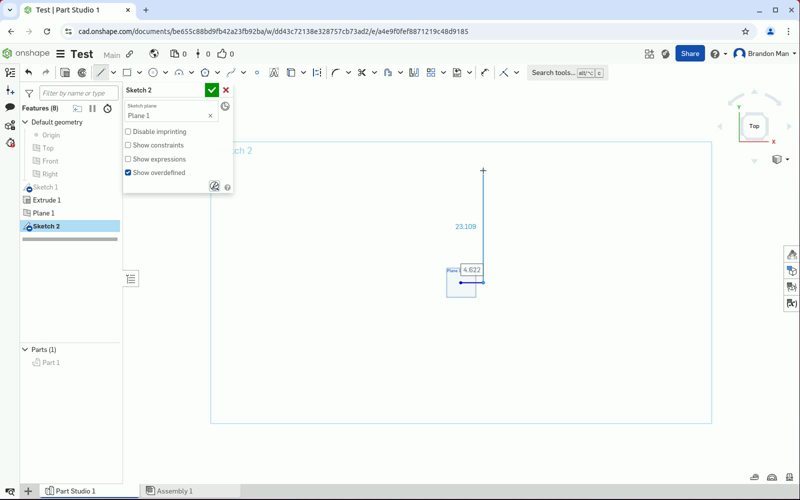
key_down(shift)
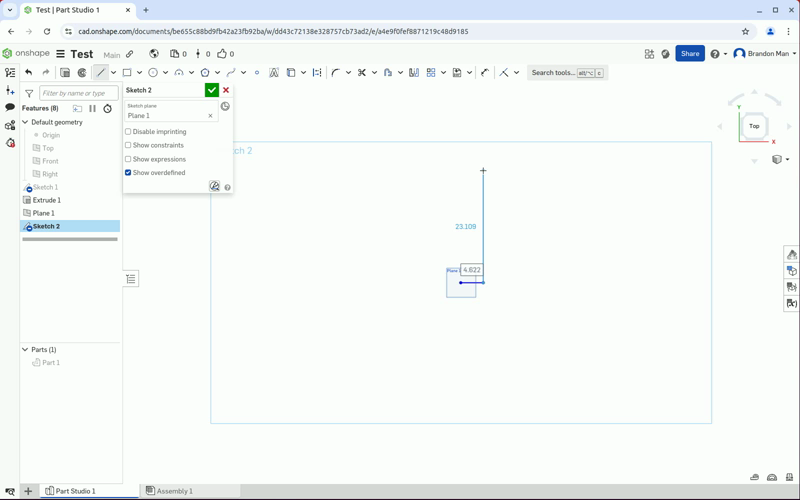
mouse_move(513, 170)
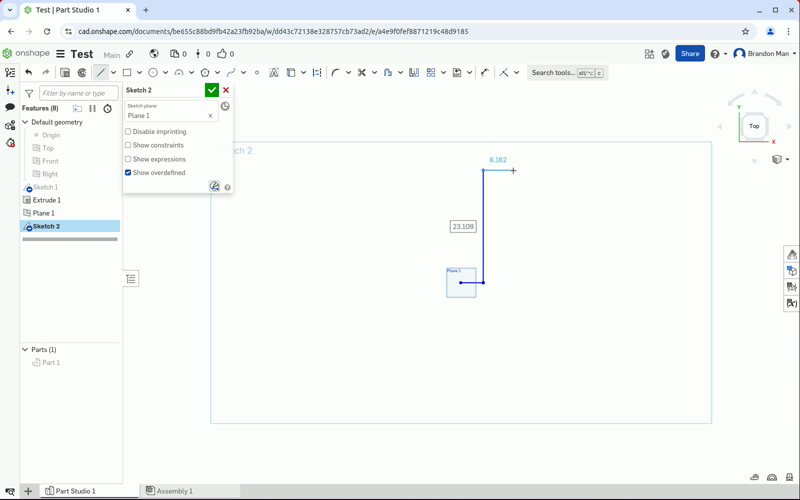
mouse_move(460, 170)
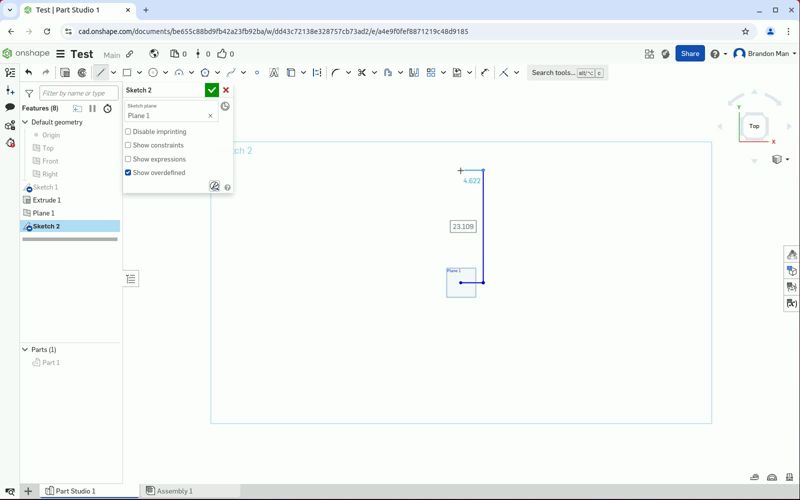
click(460, 170)
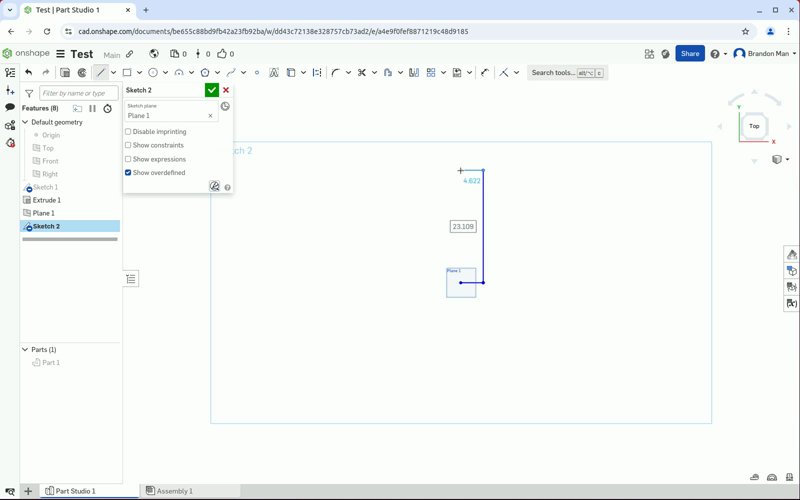
key_up(shift)
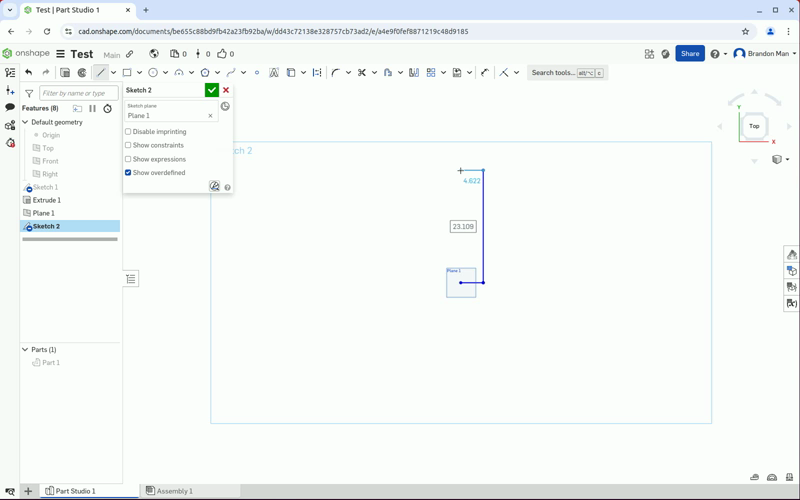
key_down(shift)
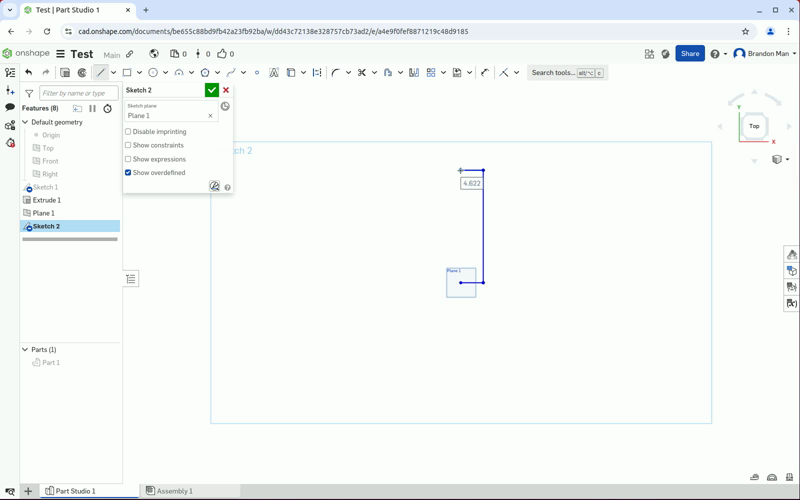
mouse_move(460, 282)
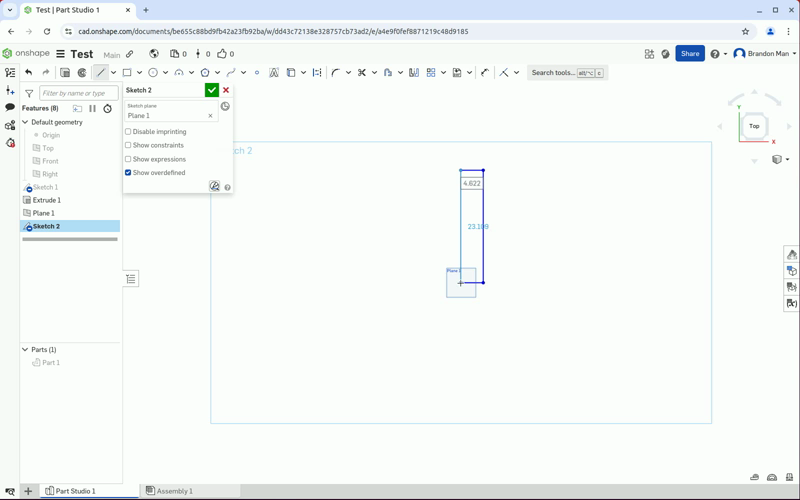
key_up(shift)
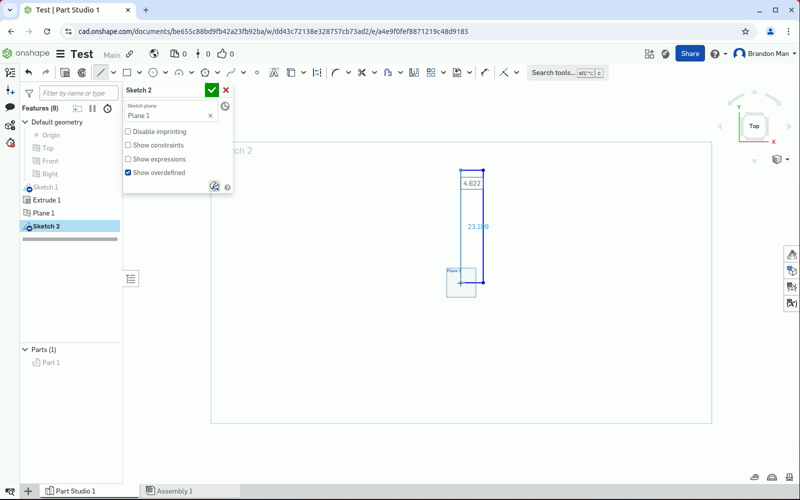
click(460, 282)
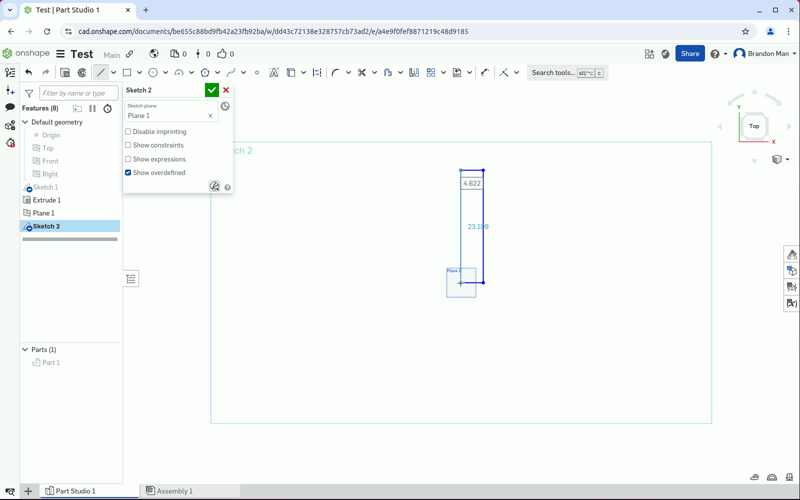
key(esc)
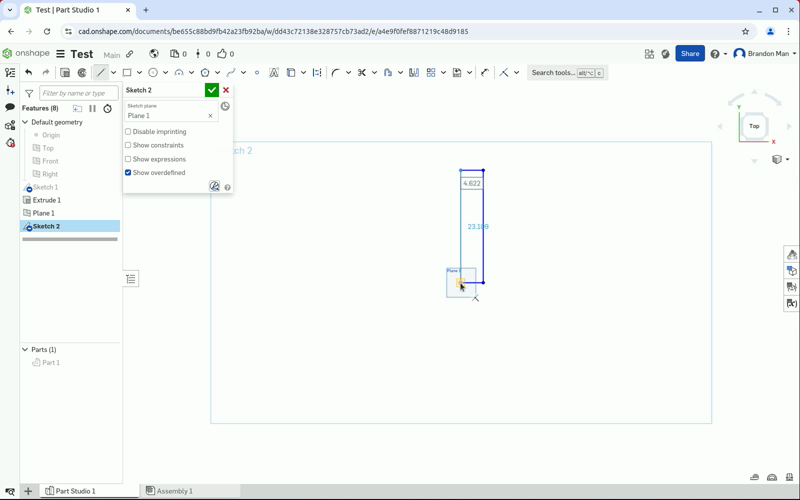
mouse_move(469, 233)
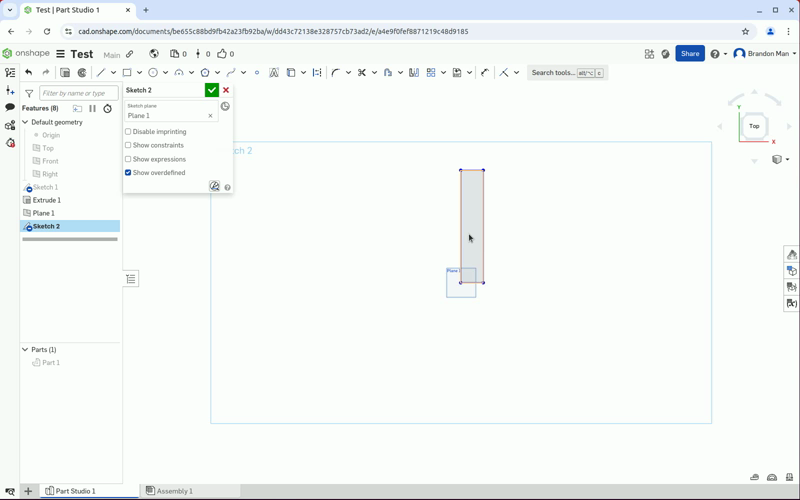
click(469, 233)
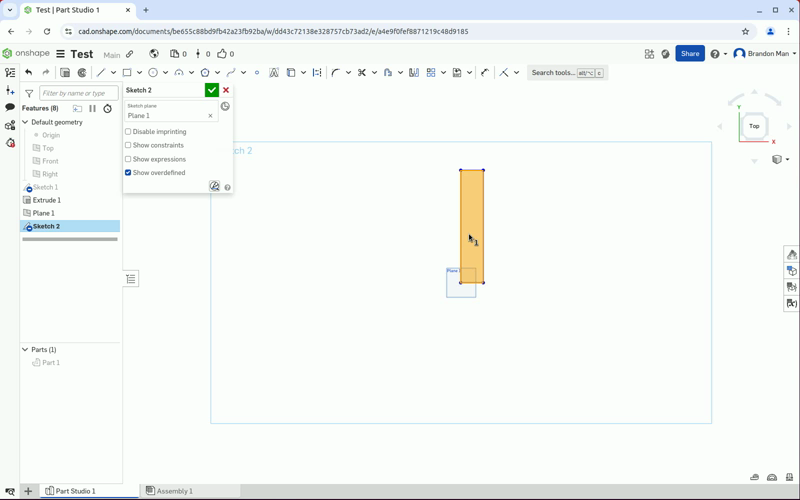
mouse_move(73, 352)
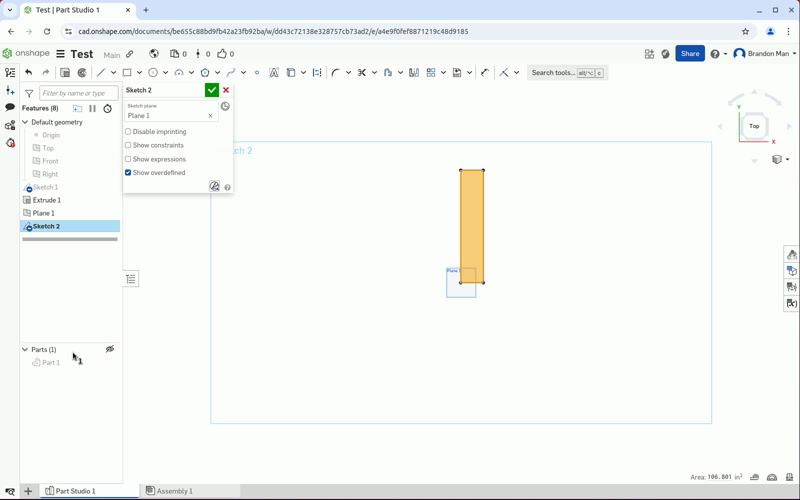
key(shift+y)
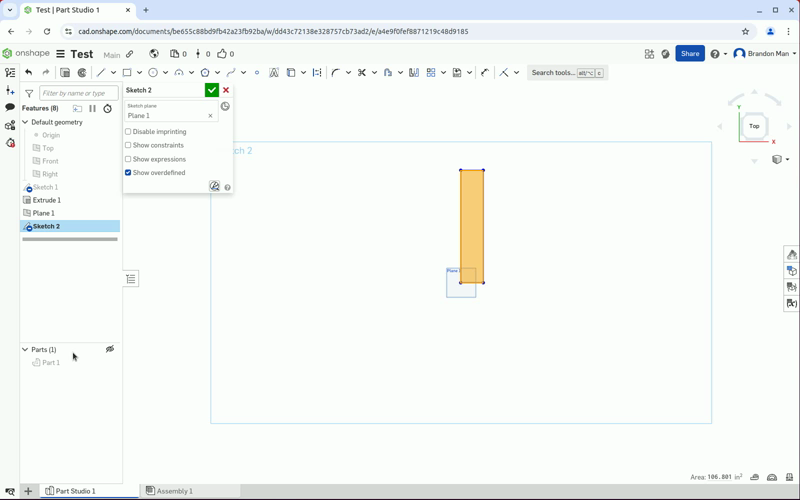
key(shift+e)
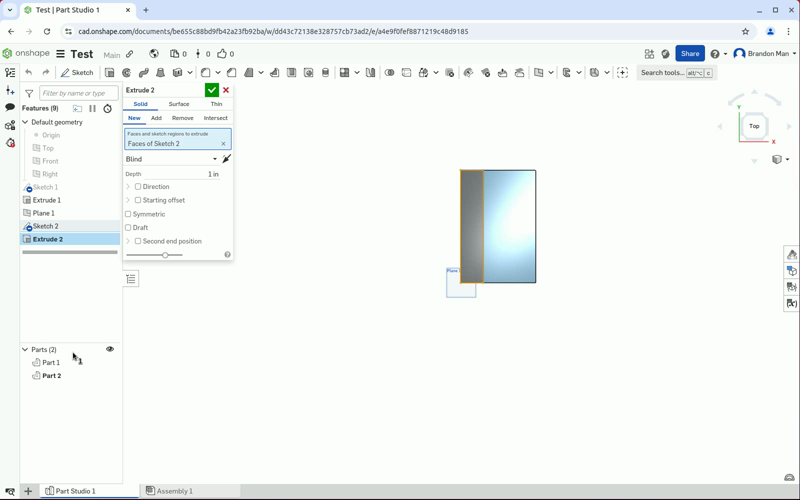
mouse_move(143, 106)
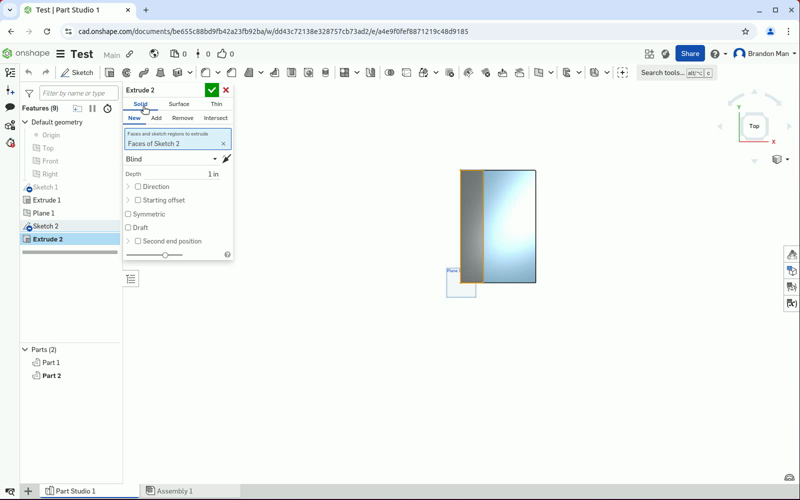
click(143, 106)
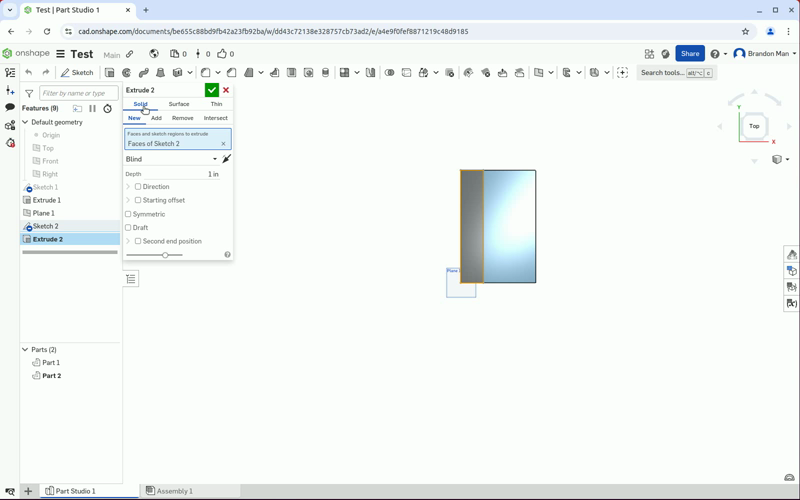
mouse_move(186, 120)
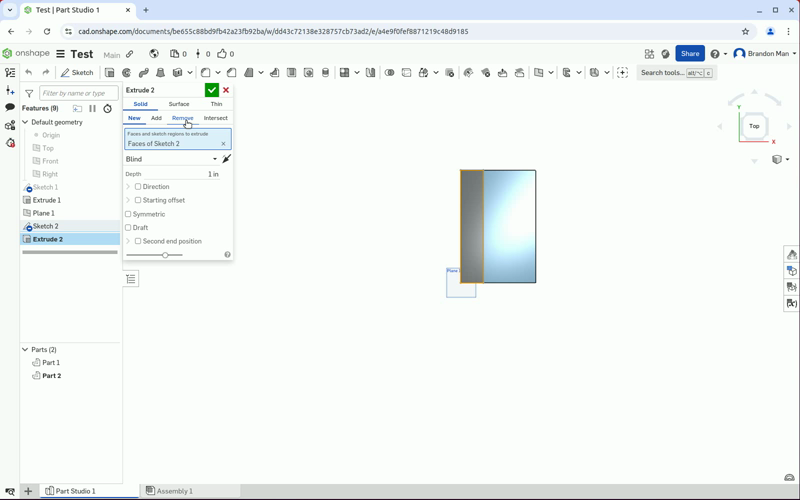
click(186, 120)
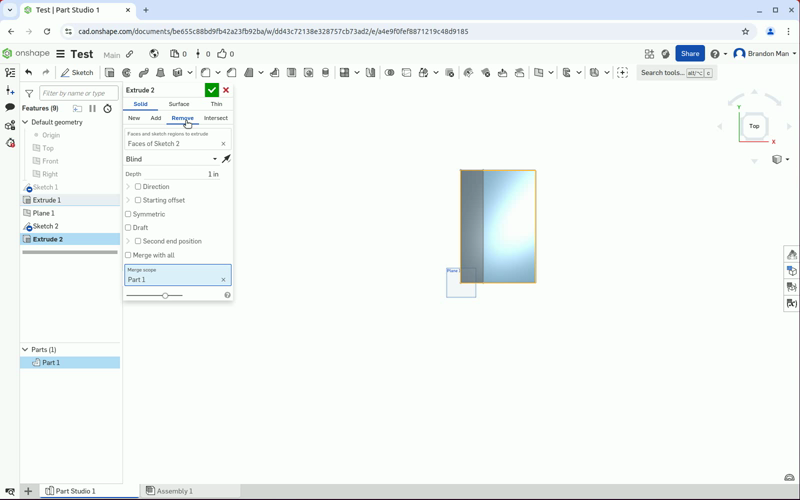
key(tab, 4)
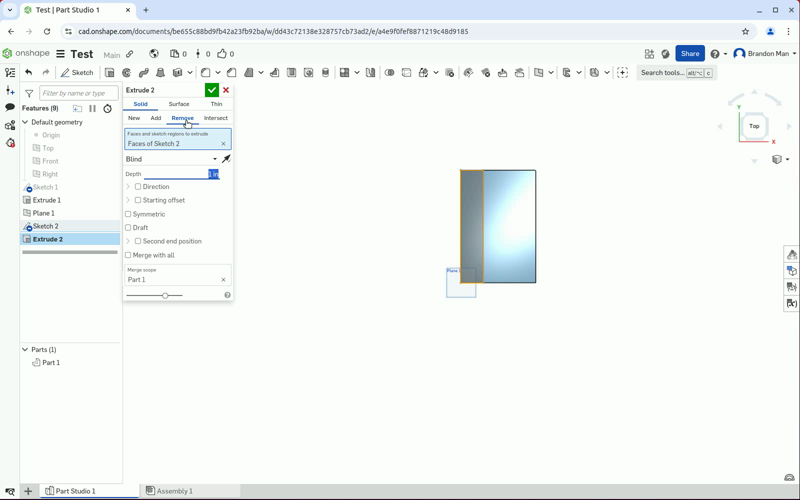
text(4.574)
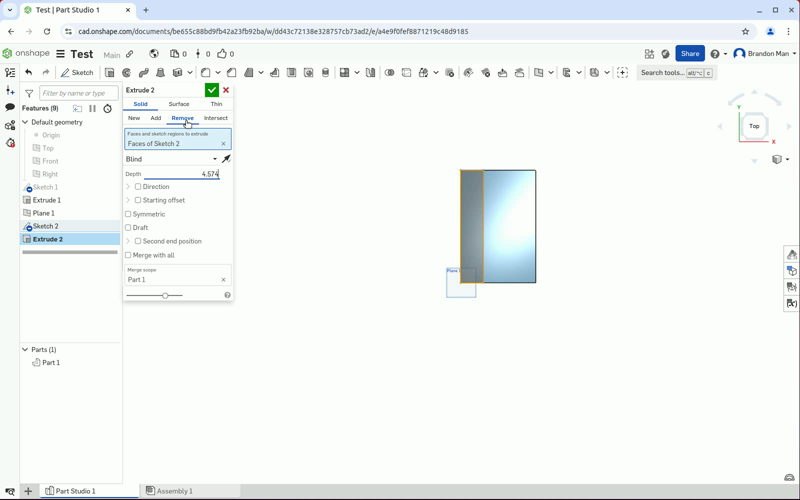
key(tab, 6)
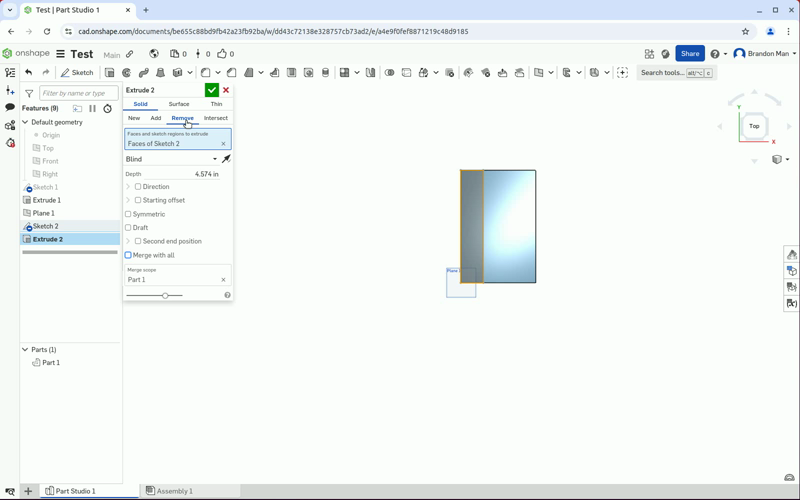
key(space)
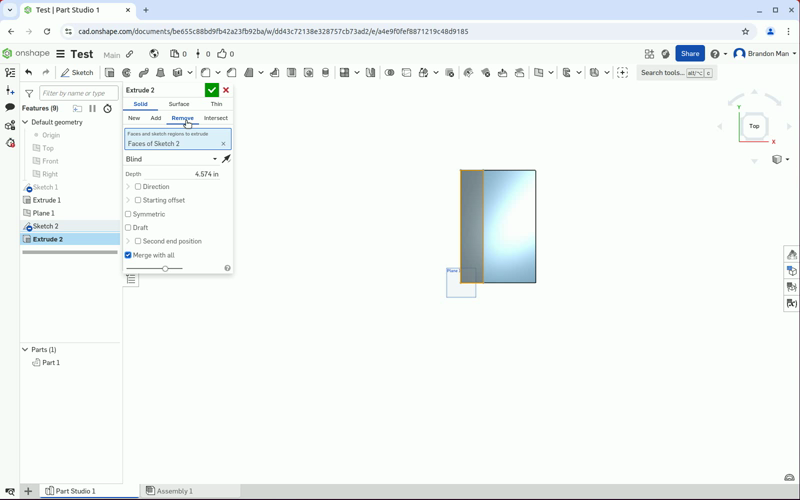
key(enter)
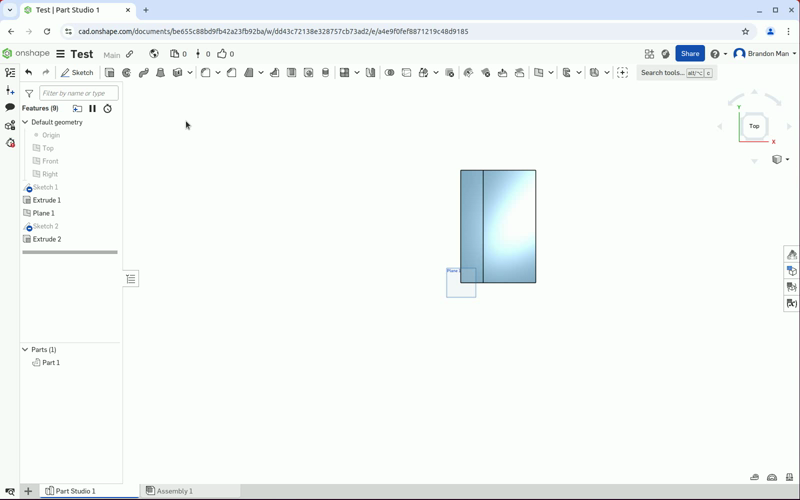
key(shift+h)
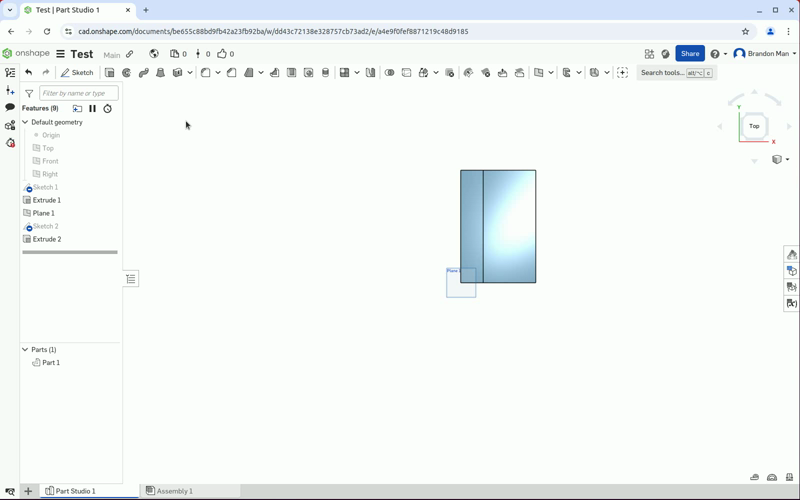
key(shift+h)
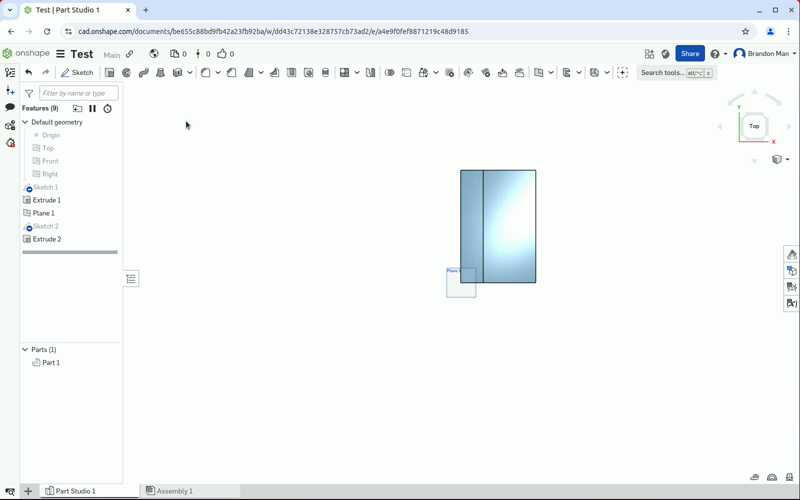
mouse_move(73, 189)
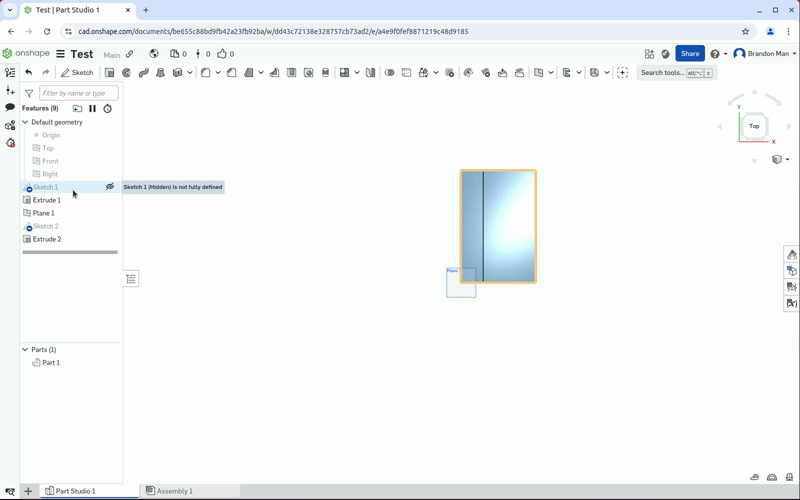
click(73, 189)
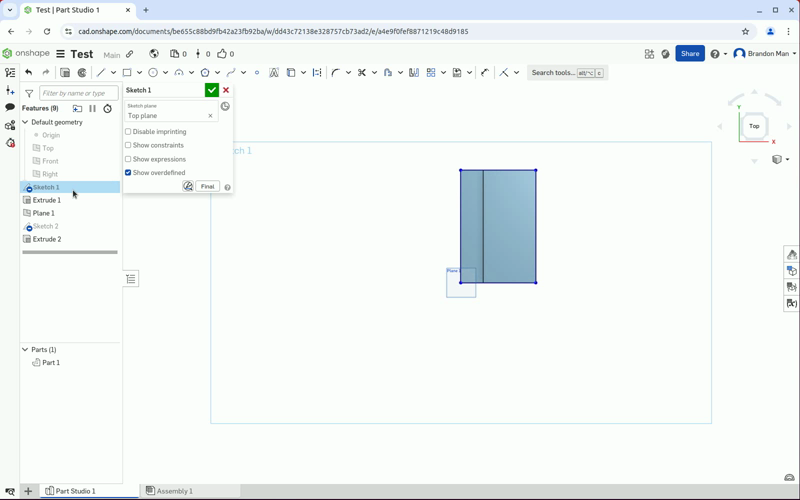
mouse_move(229, 92)
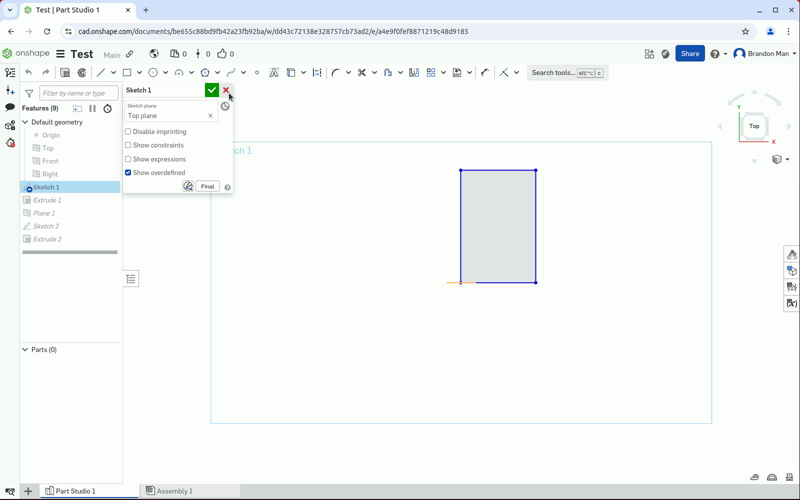
click(229, 92)
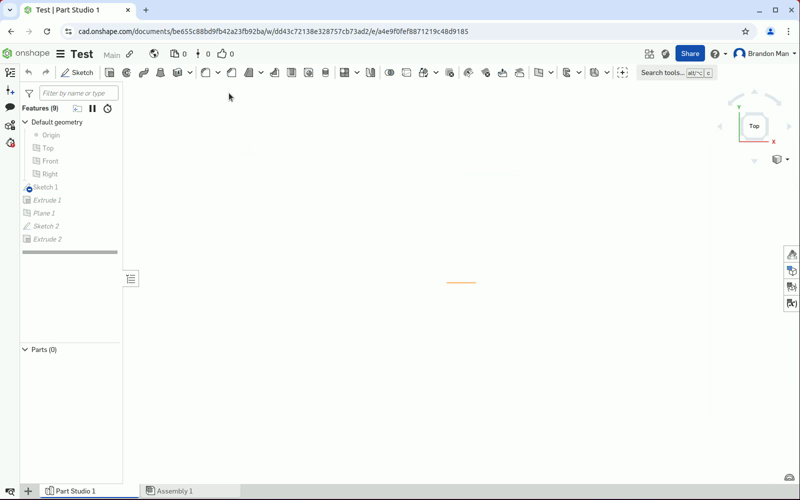
key(shift+s)
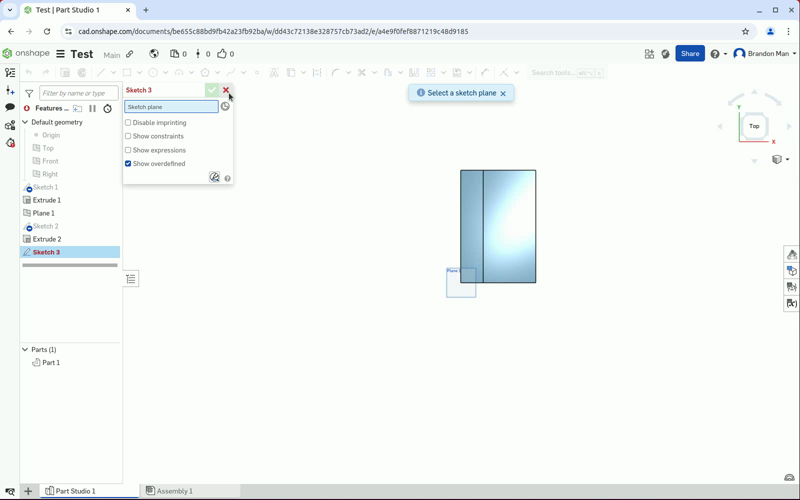
mouse_move(73, 215)
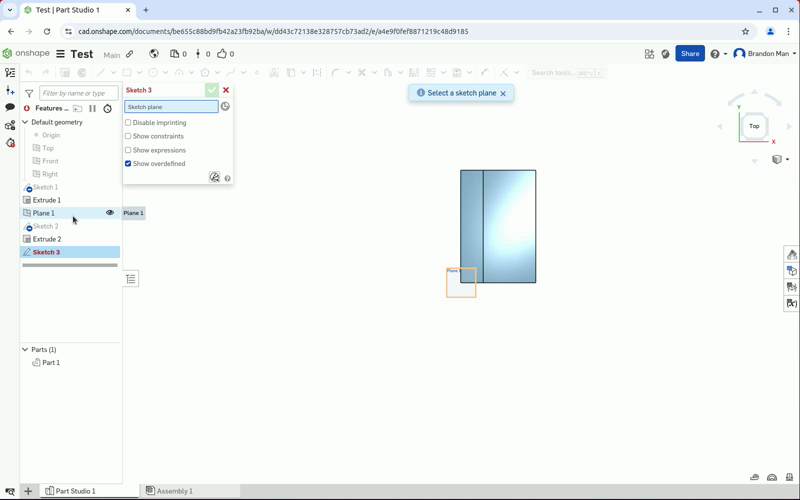
click(73, 215)
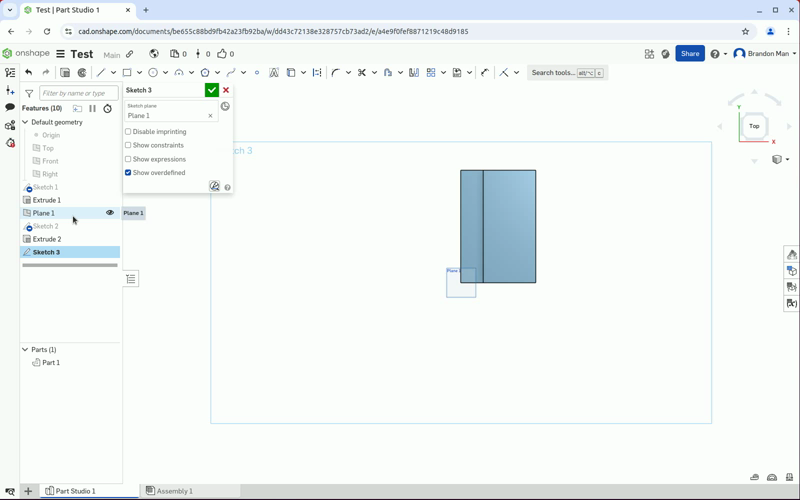
mouse_move(73, 352)
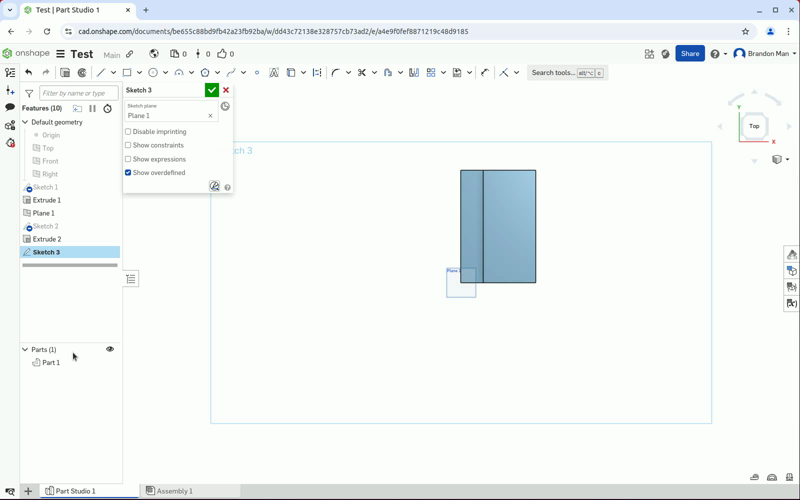
key(y)
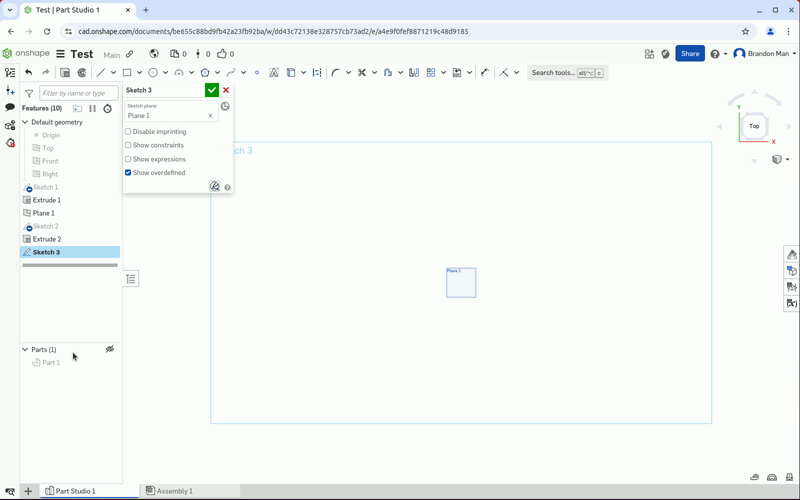
key(c)
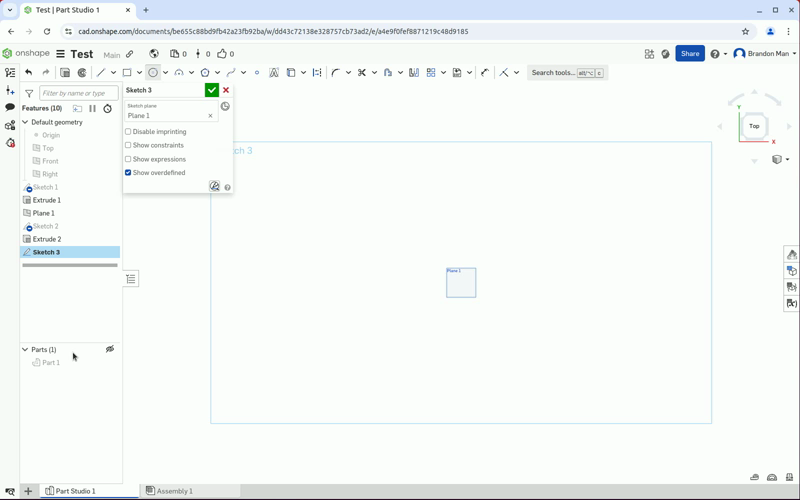
key_down(shift)
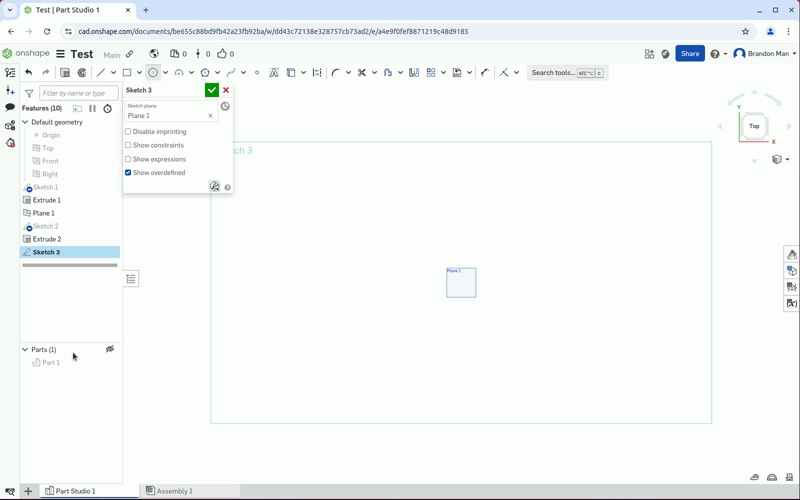
mouse_move(510, 226)
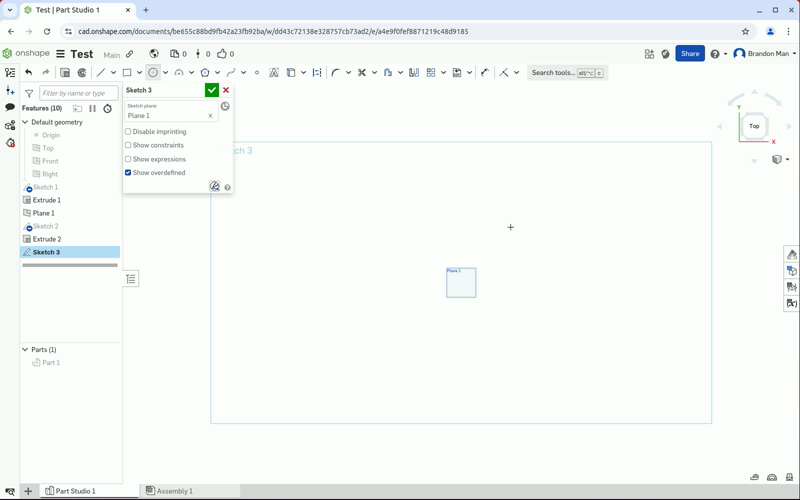
click(510, 226)
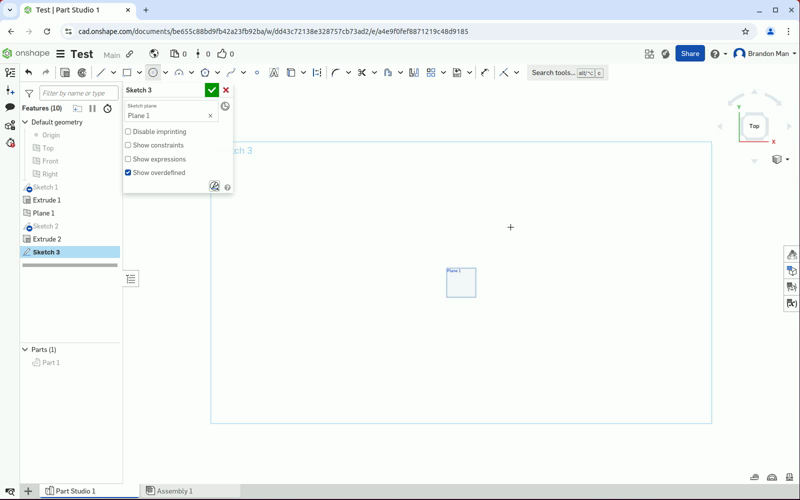
key_up(shift)
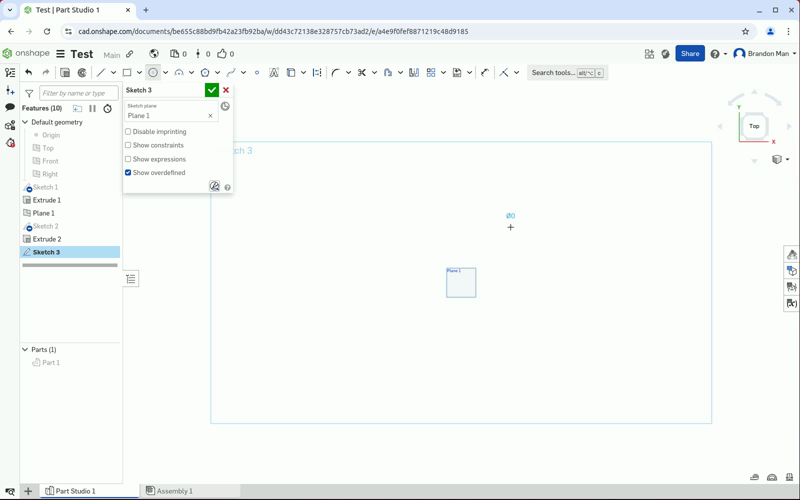
mouse_move(526, 226)
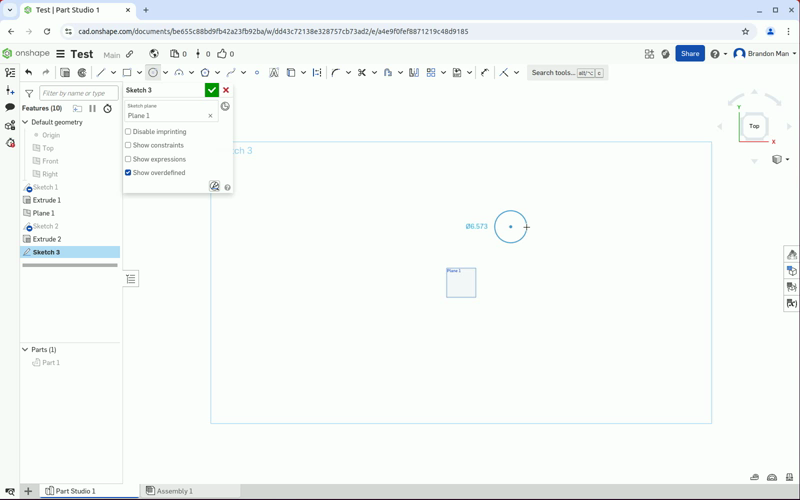
click(526, 226)
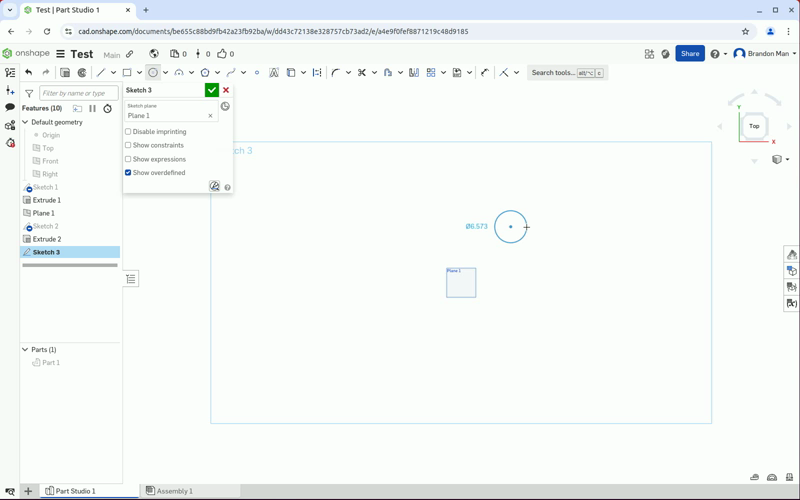
key(esc)
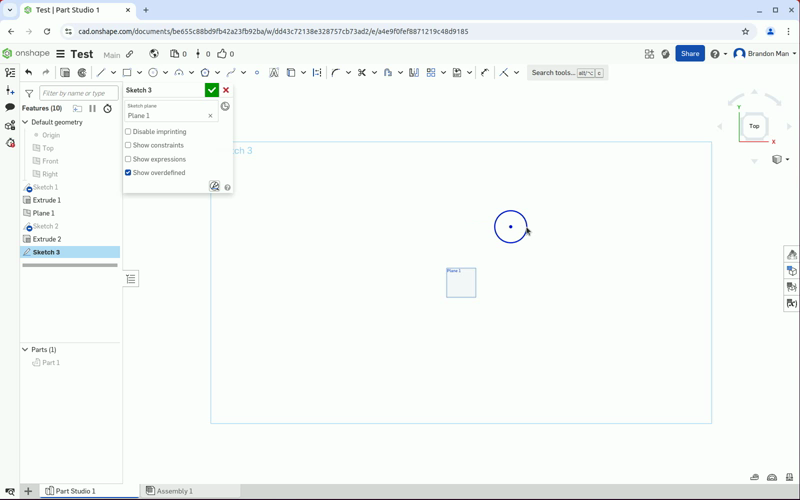
mouse_move(515, 231)
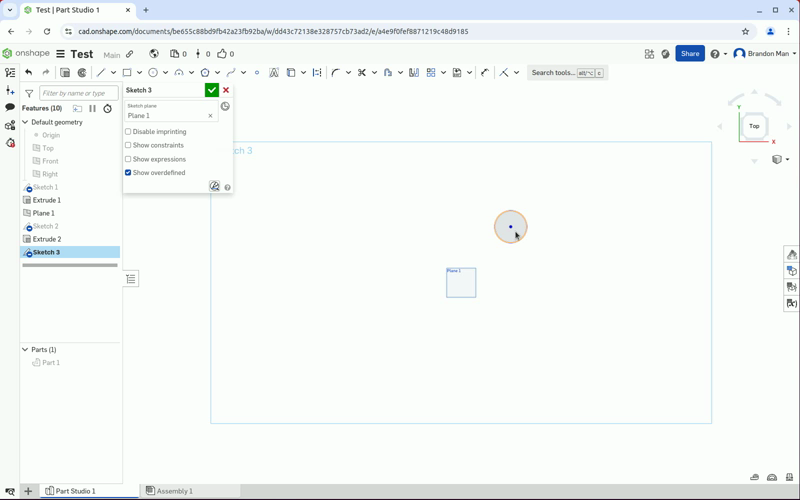
scroll(6)
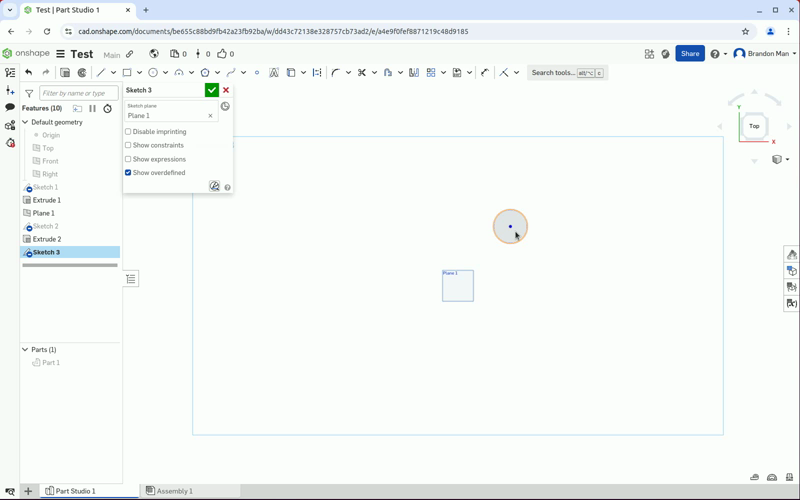
scroll(6)
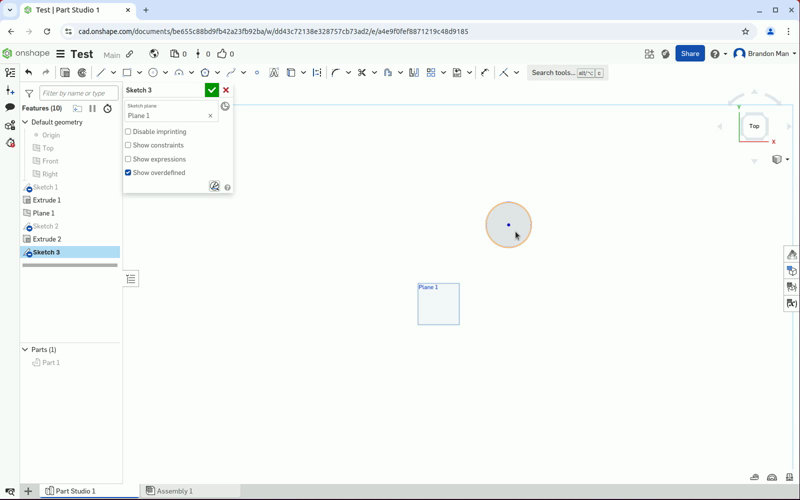
scroll(6)
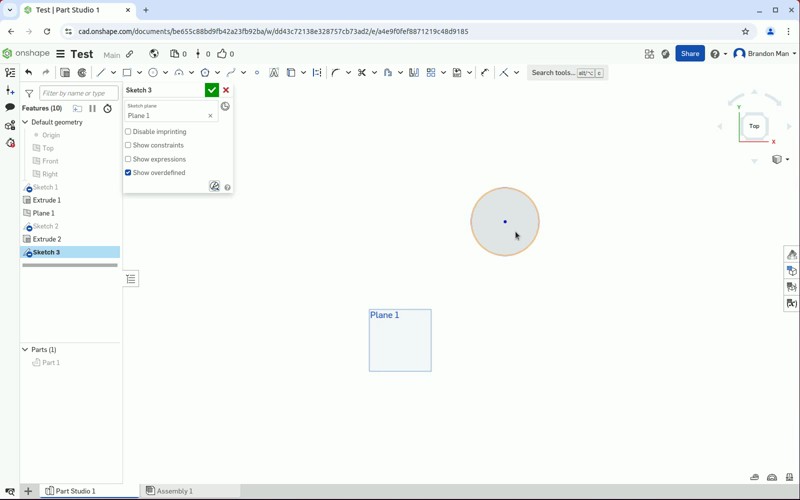
scroll(6)
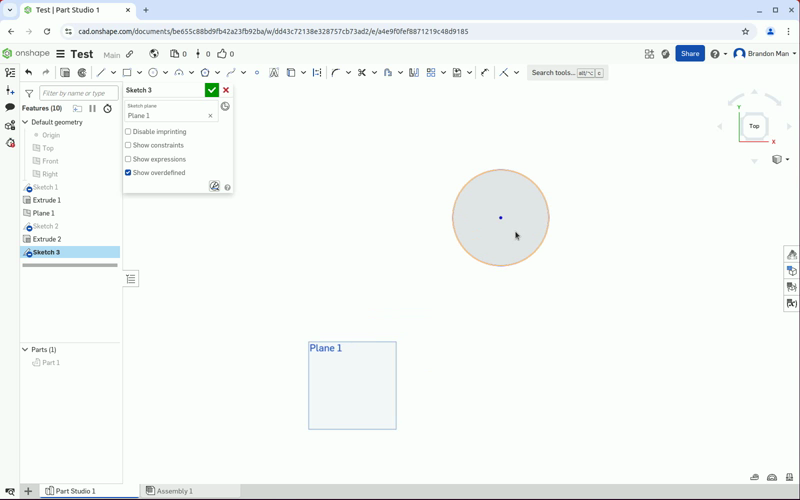
scroll(6)
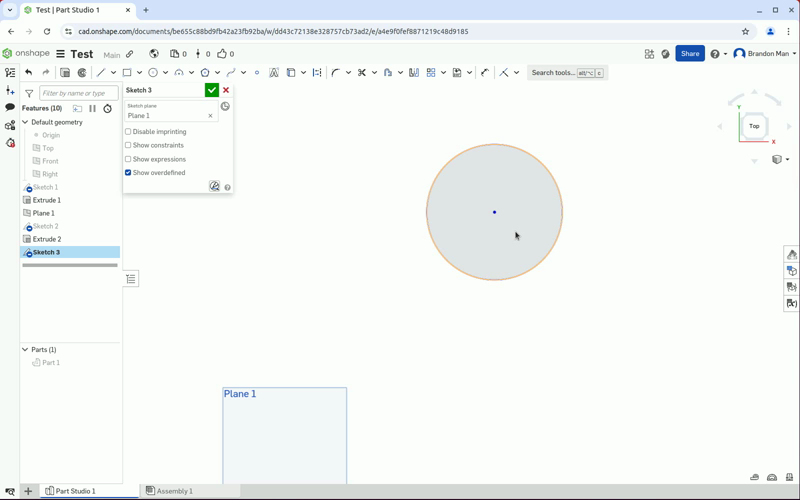
scroll(6)
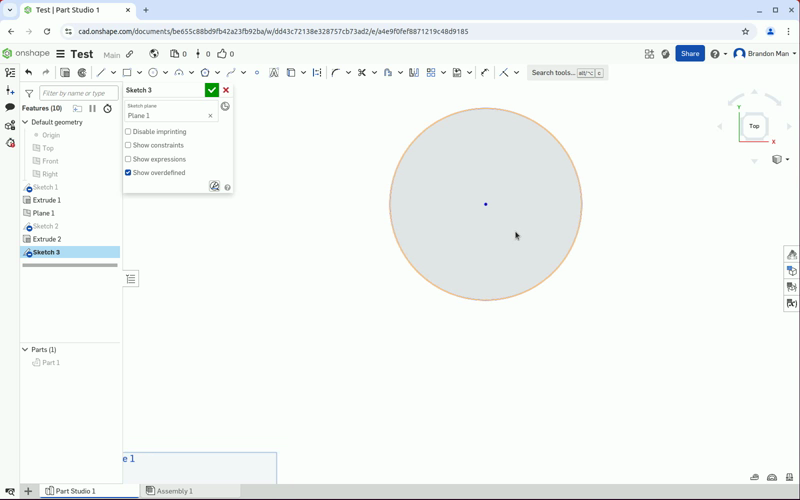
scroll(6)
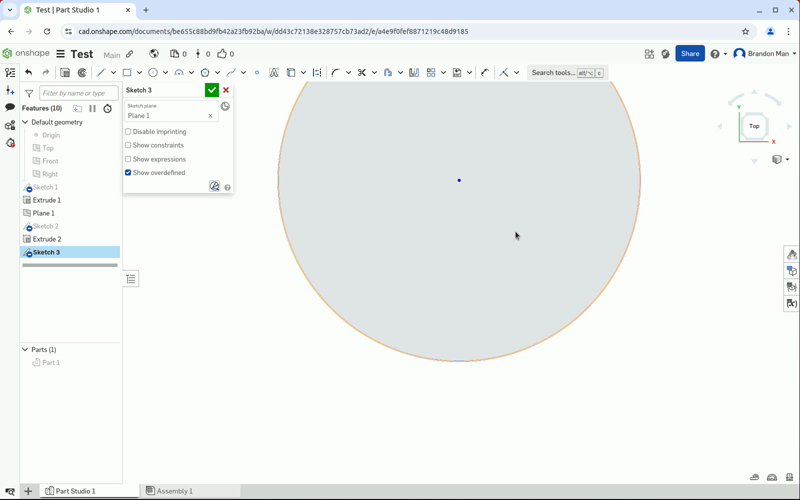
click(515, 231)
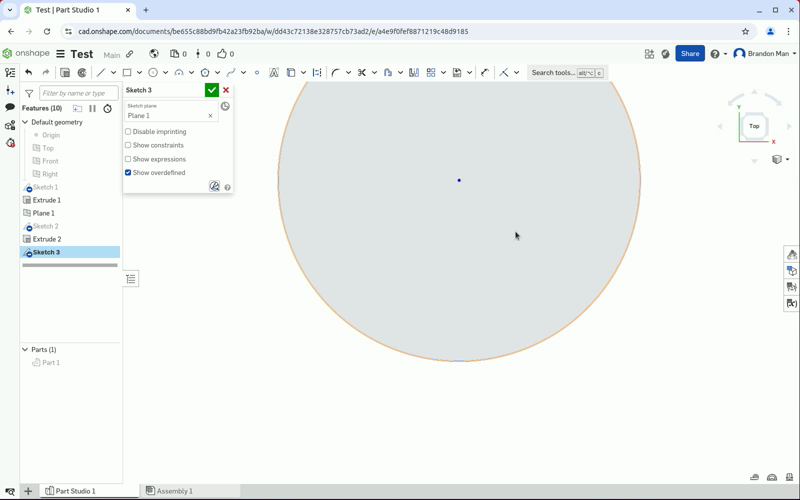
scroll(-6)
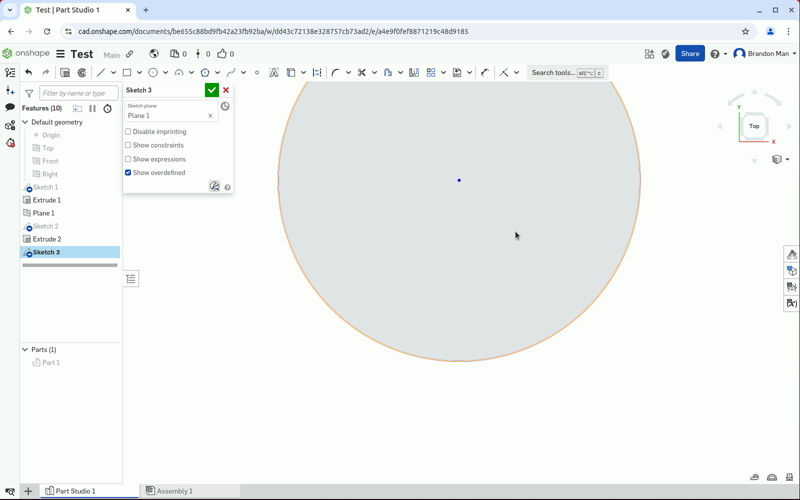
scroll(-6)
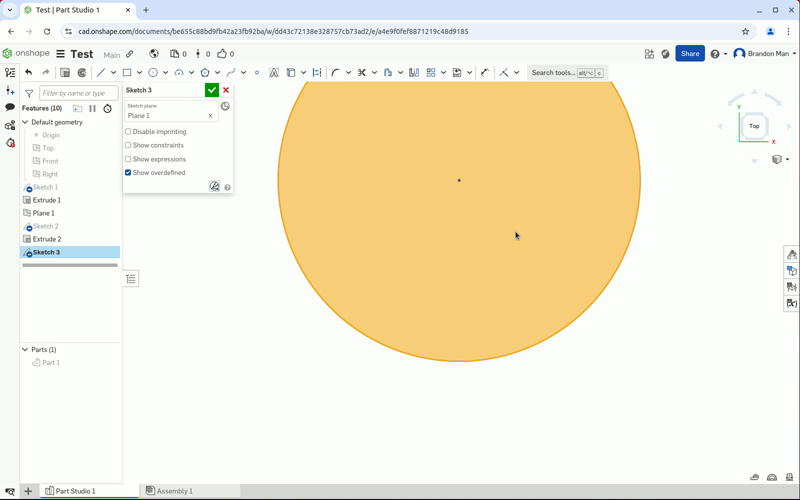
scroll(-6)
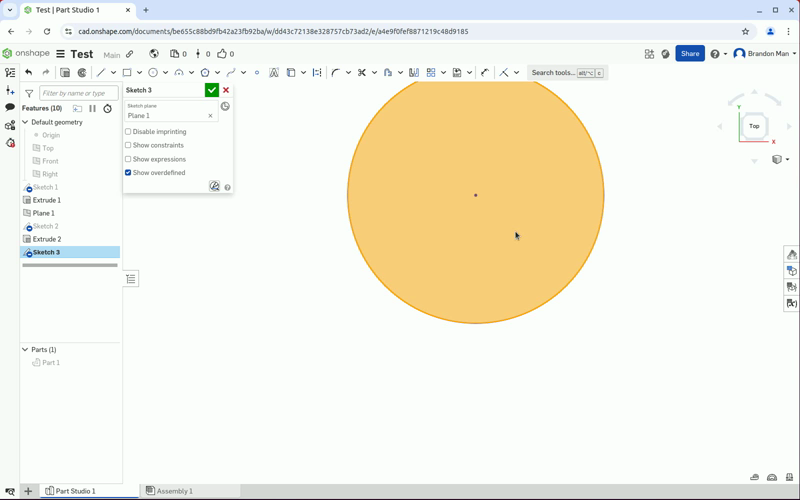
scroll(-6)
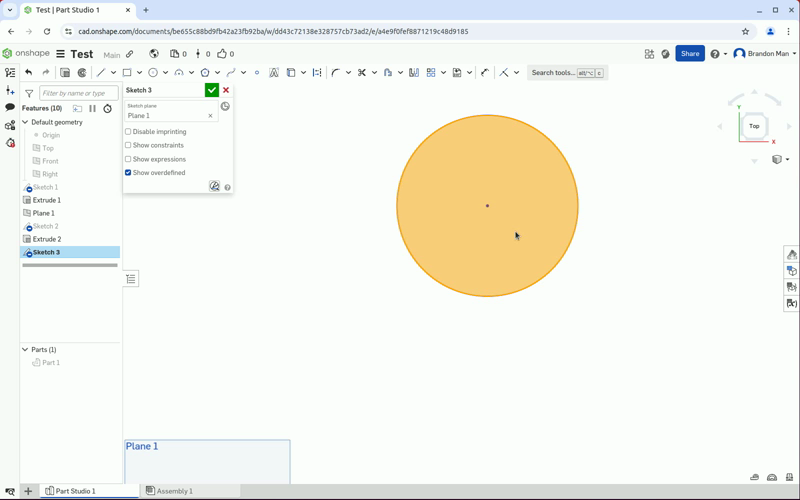
scroll(-6)
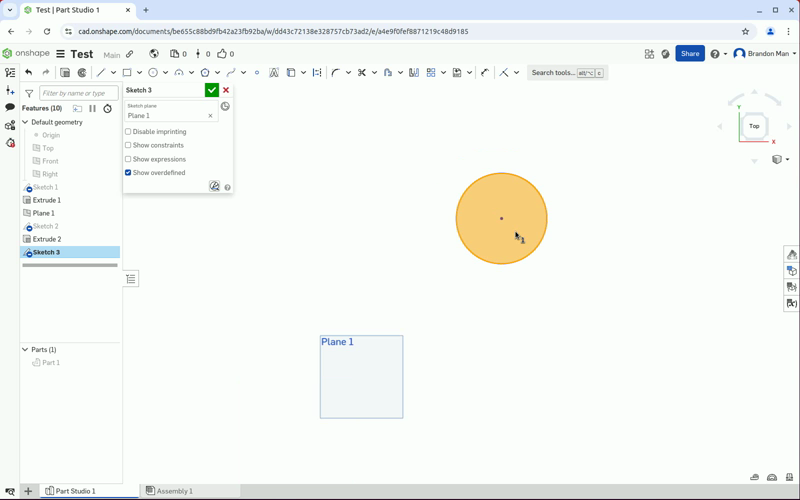
scroll(-6)
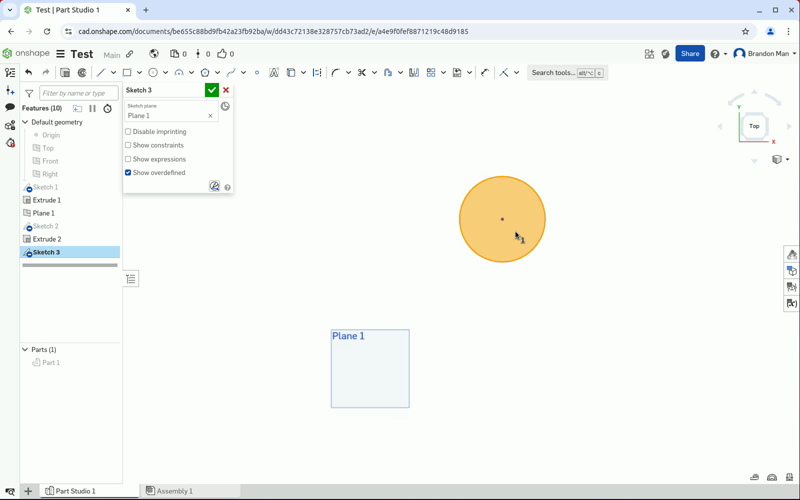
scroll(-6)
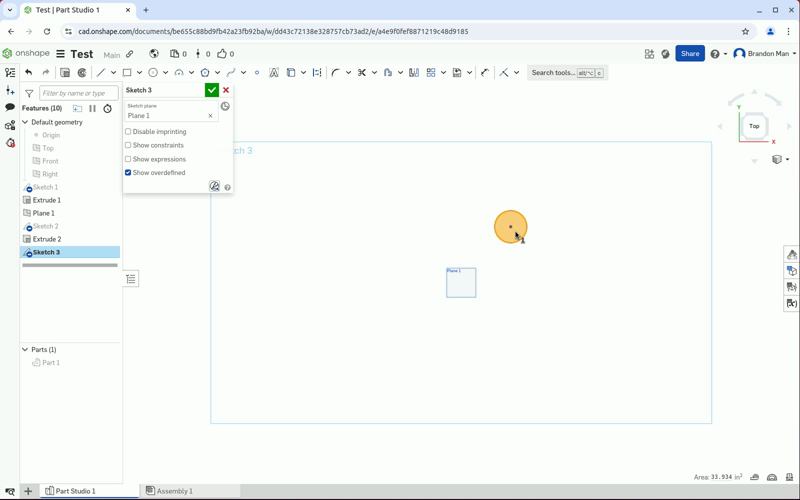
mouse_move(73, 352)
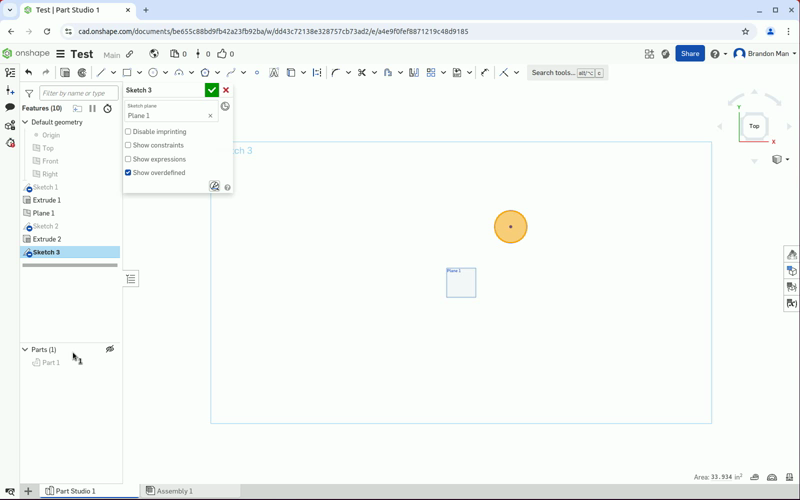
key(shift+y)
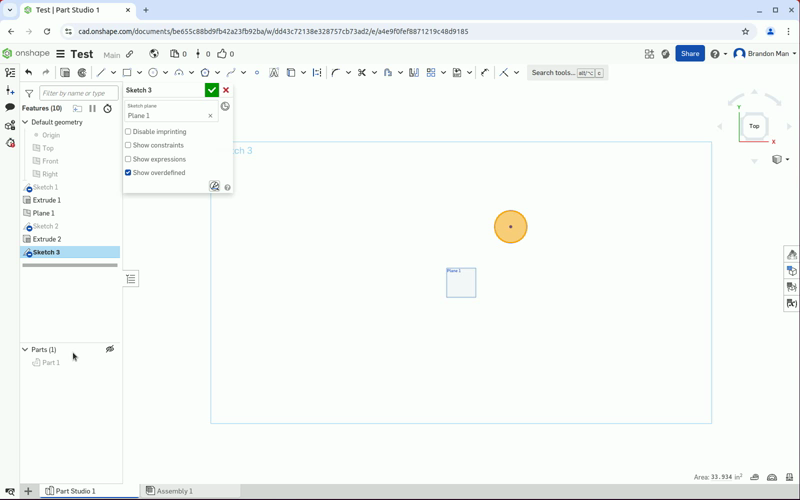
key(shift+e)
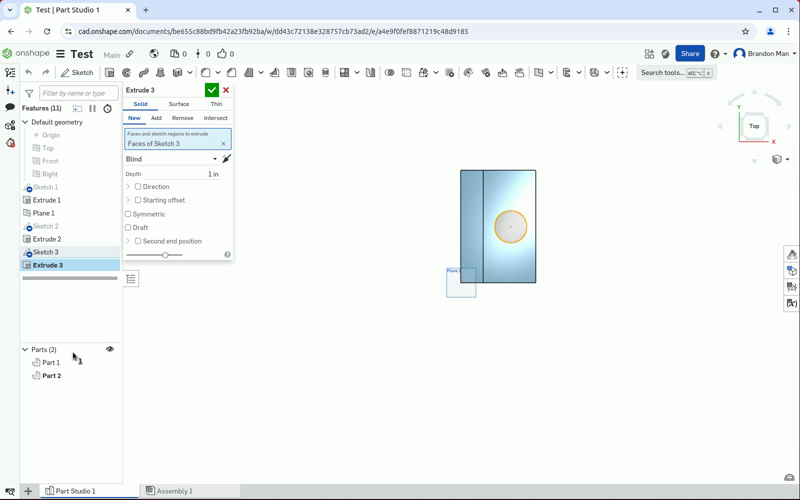
mouse_move(143, 106)
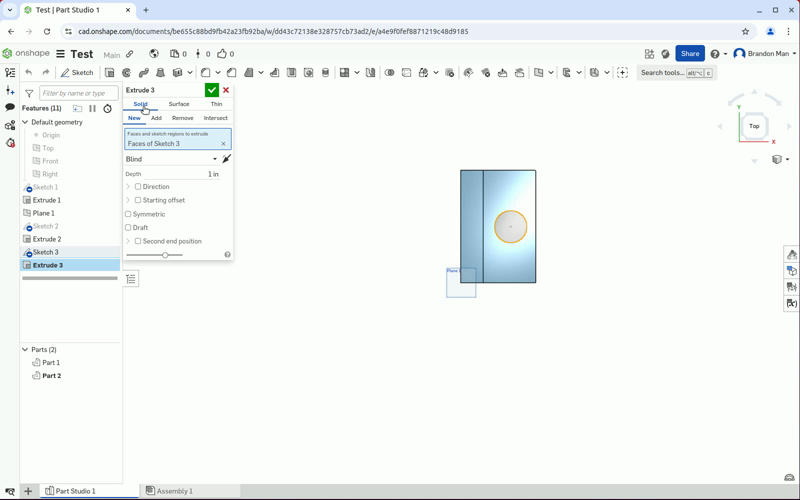
click(143, 106)
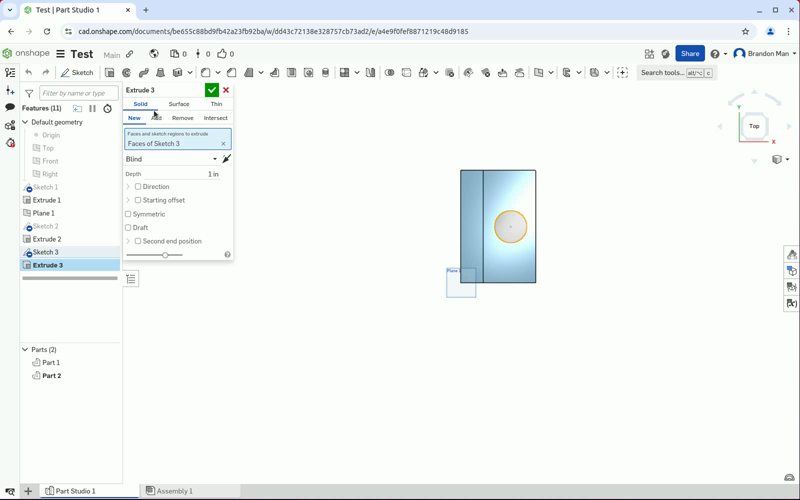
mouse_move(186, 120)
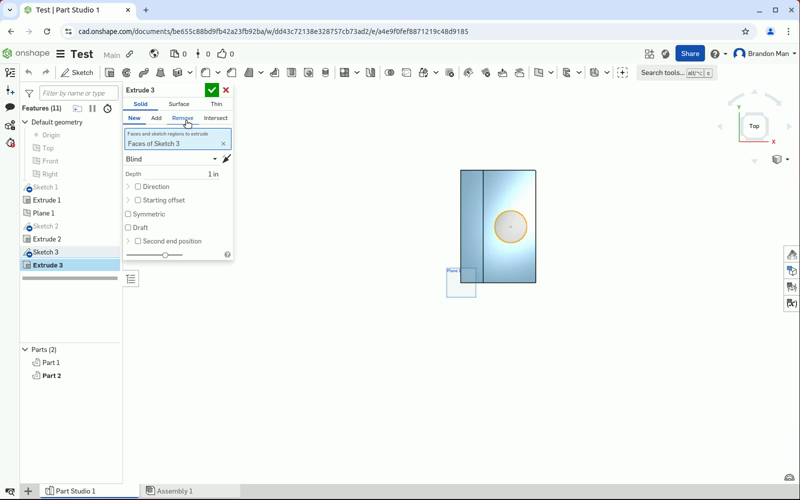
click(186, 120)
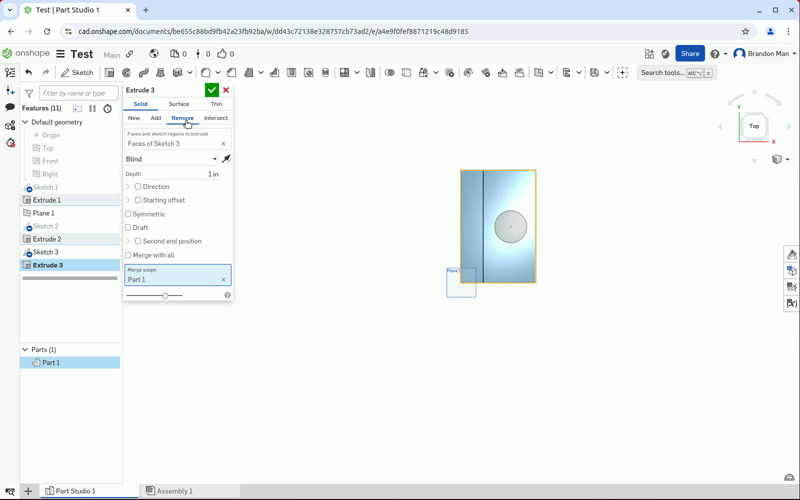
key(tab, 4)
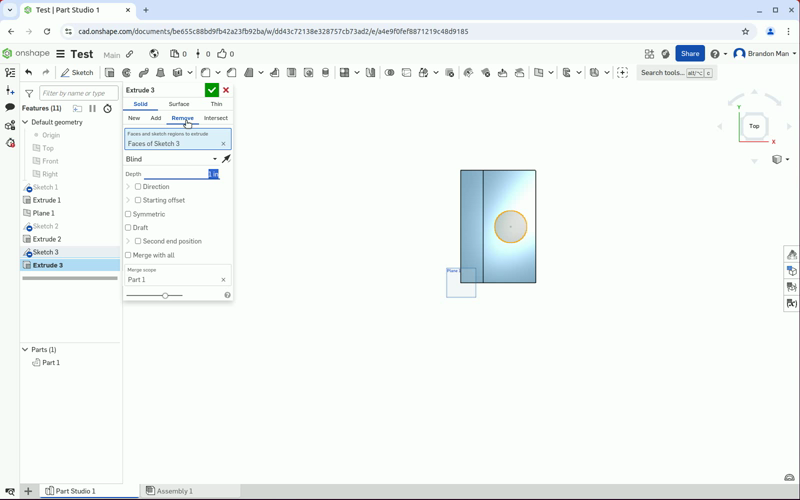
text(30.811)
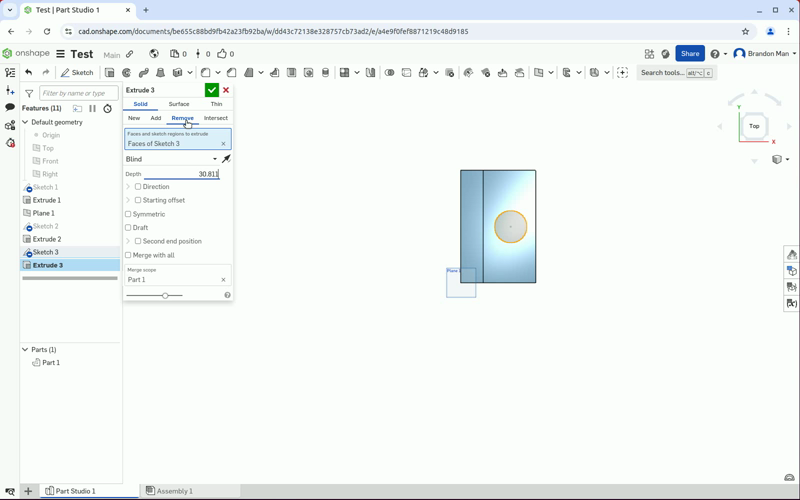
key(tab, 6)
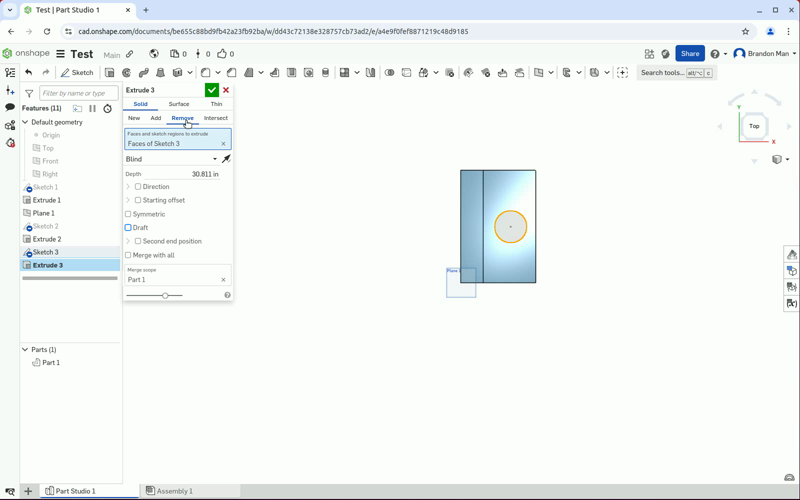
key(space)
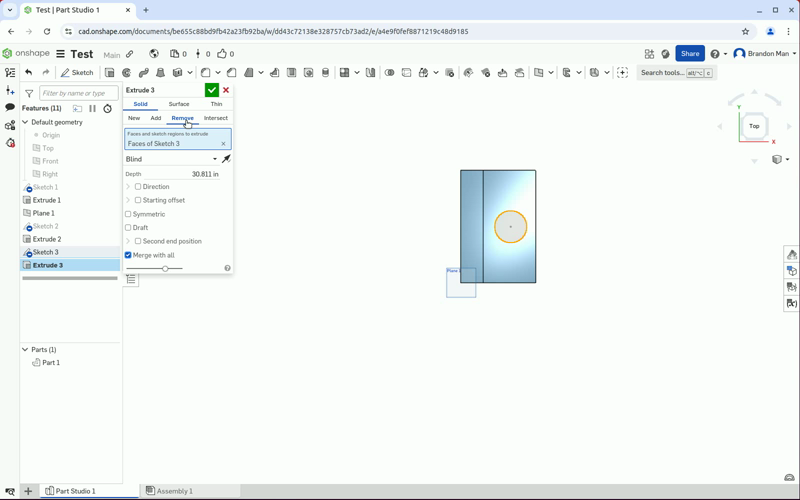
key(enter)
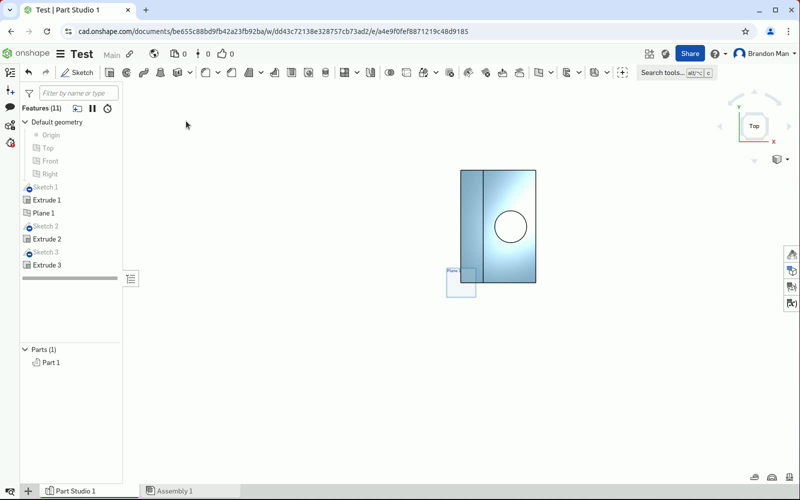
key(shift+h)
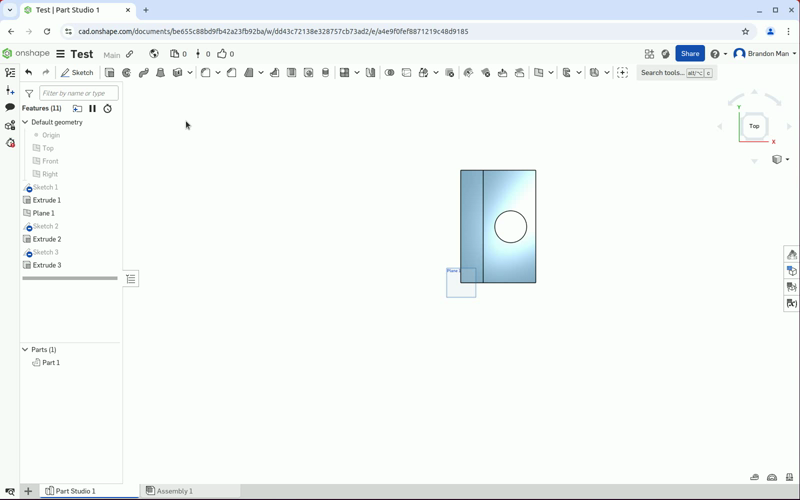
key(shift+h)
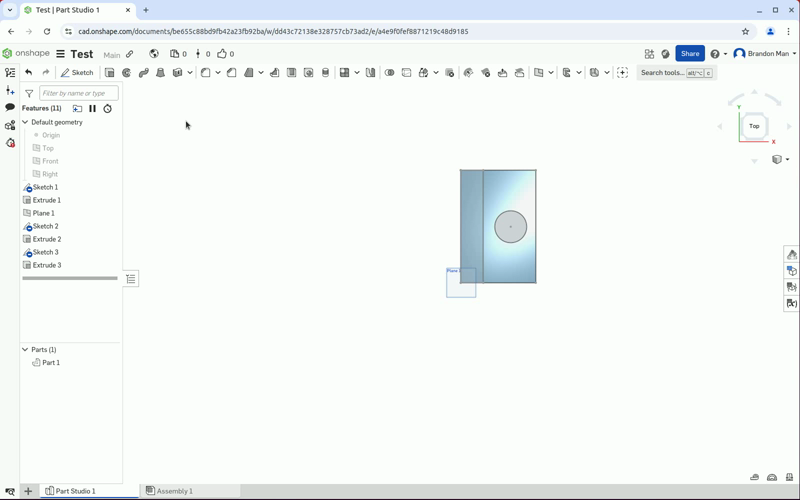
key(shift+7)
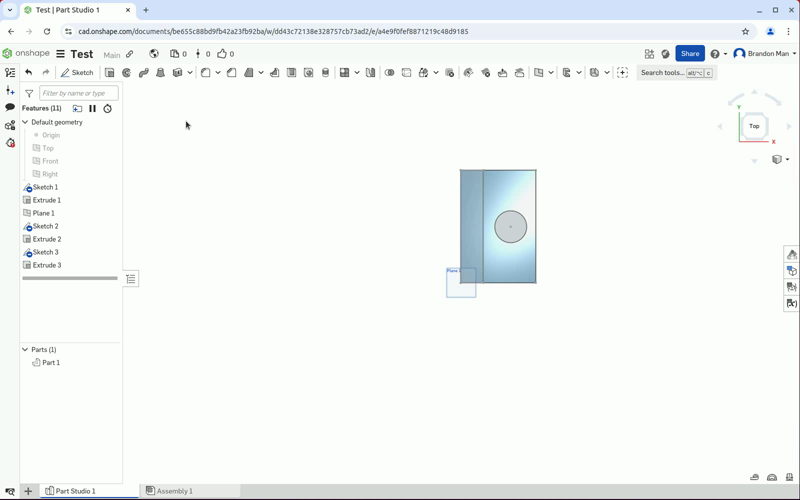
key(up, 3)
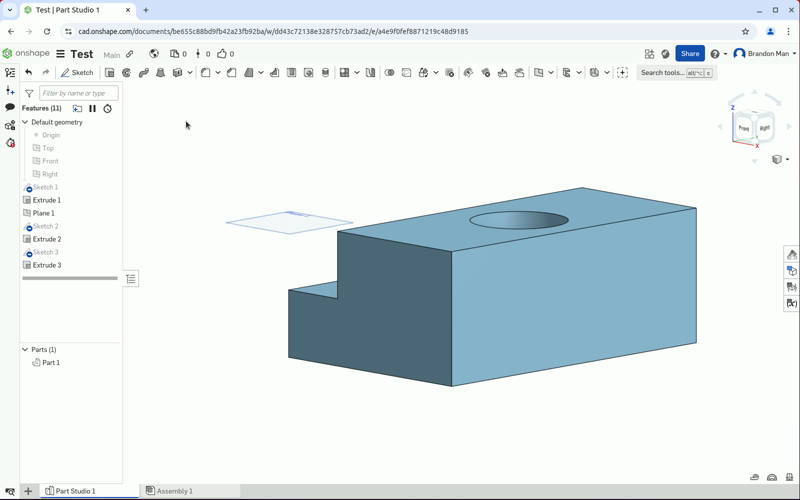
key(left, 3)
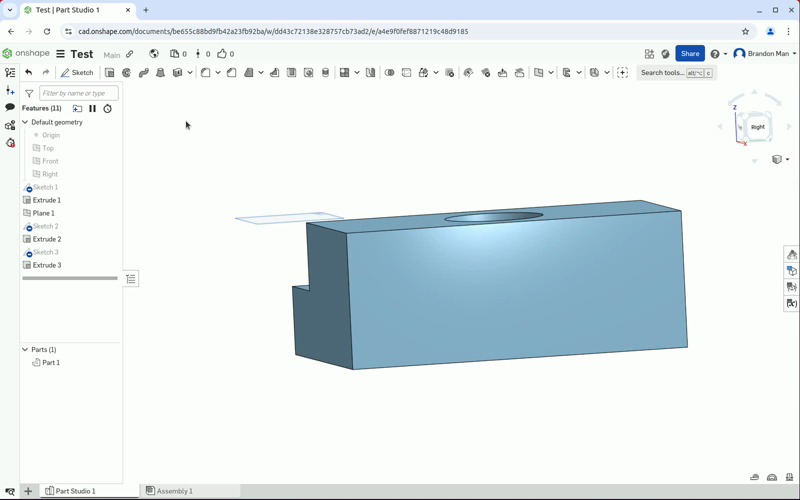
key(right, 3)
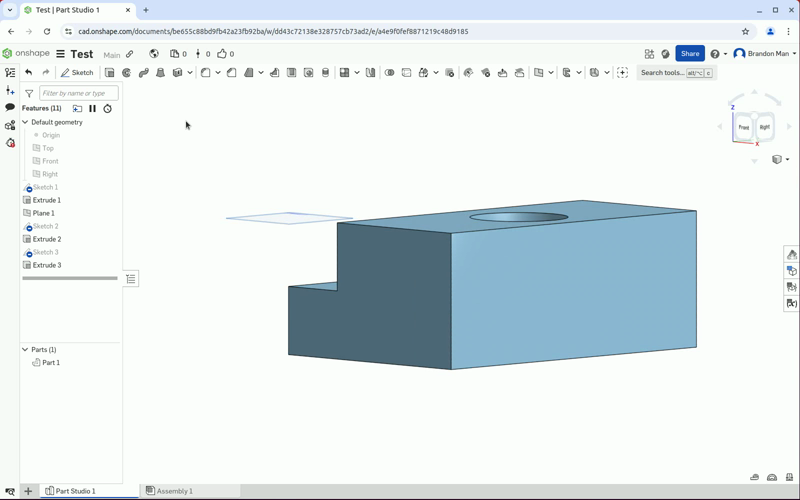
key(down, 3)
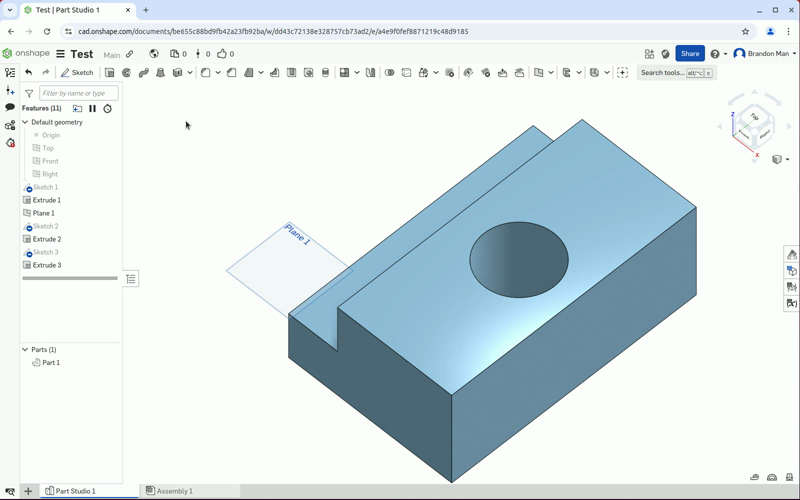
mouse_move(73, 189)
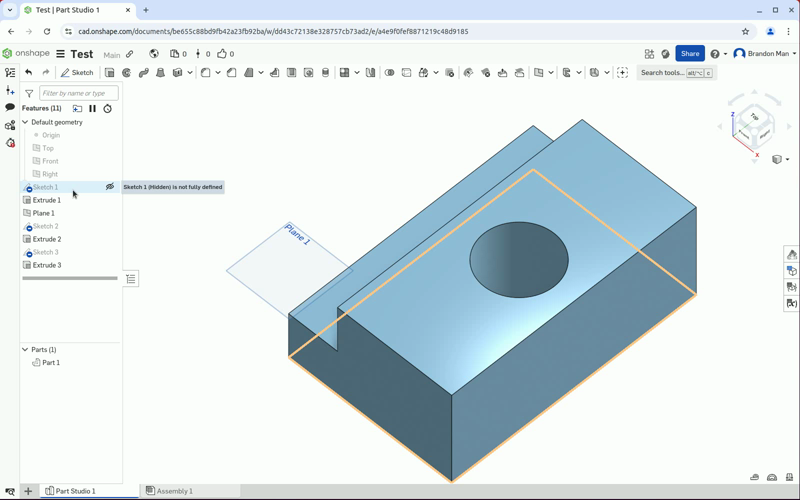
click(73, 189)